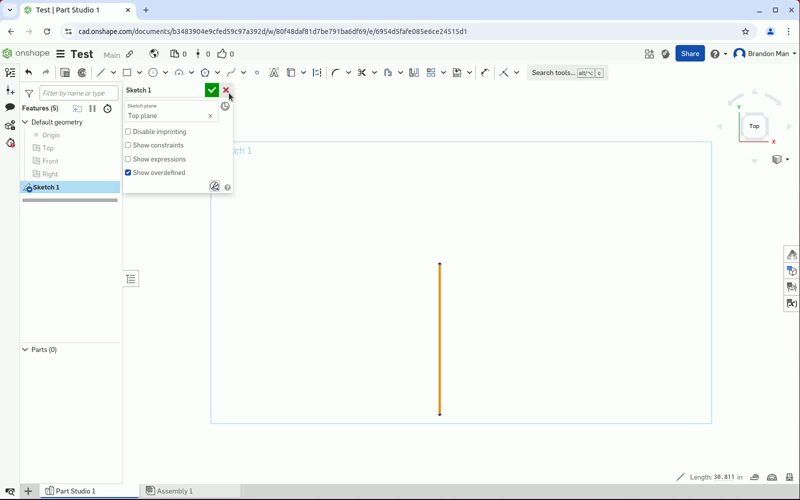
key(shift+h)
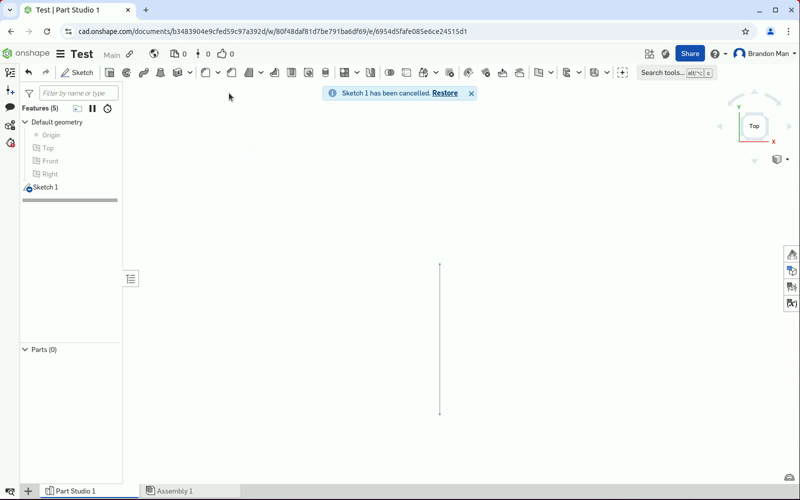
key(shift+s)
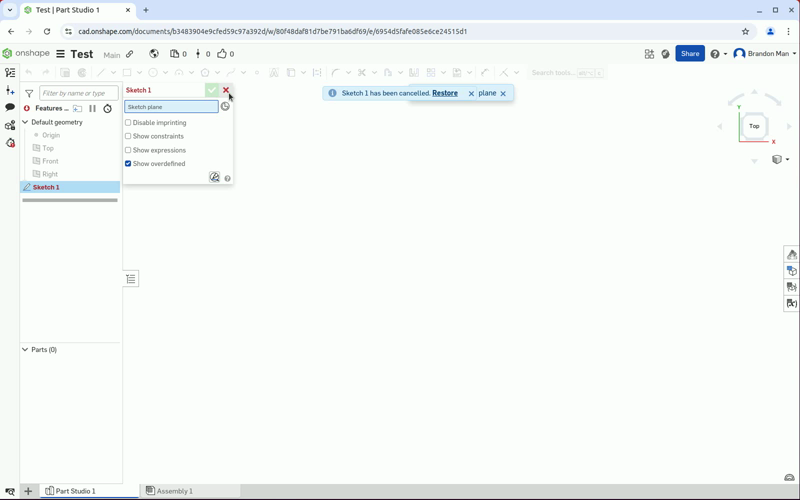
mouse_move(73, 150)
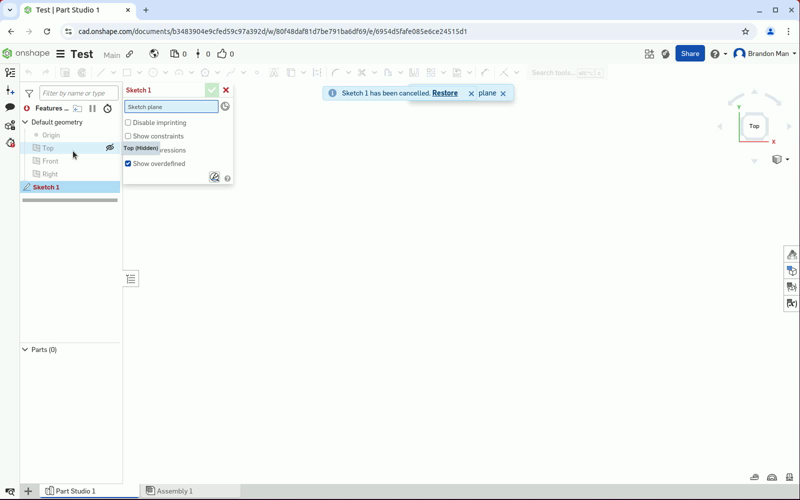
click(73, 150)
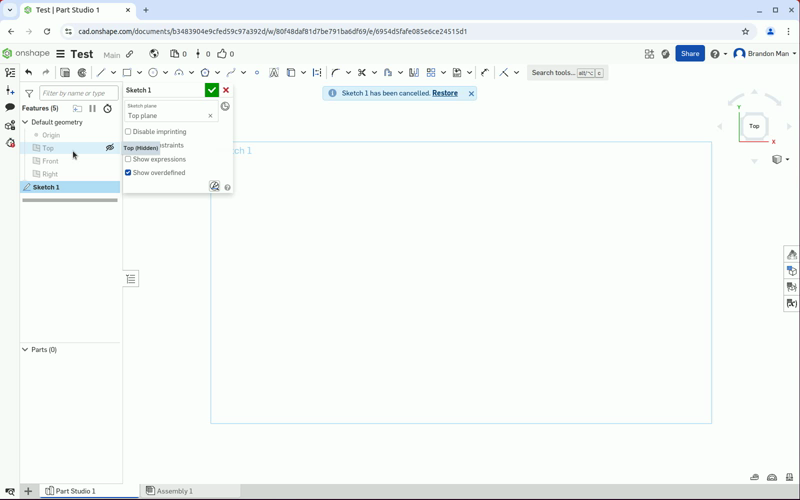
mouse_move(73, 352)
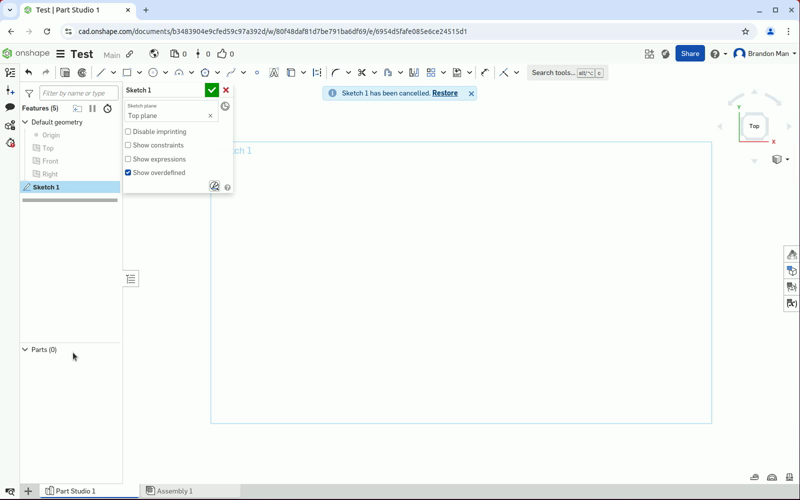
key(y)
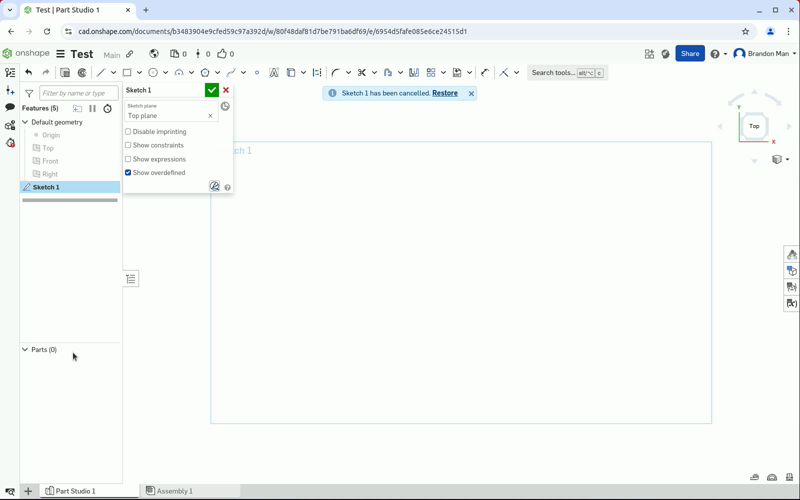
key(l)
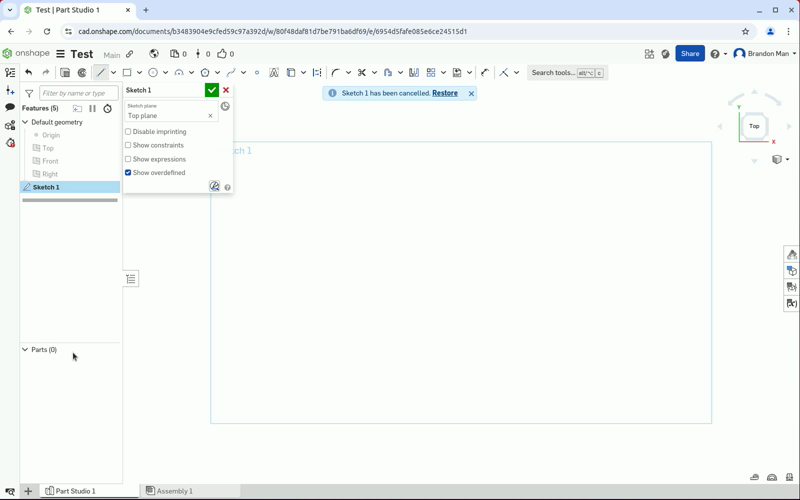
key_down(shift)
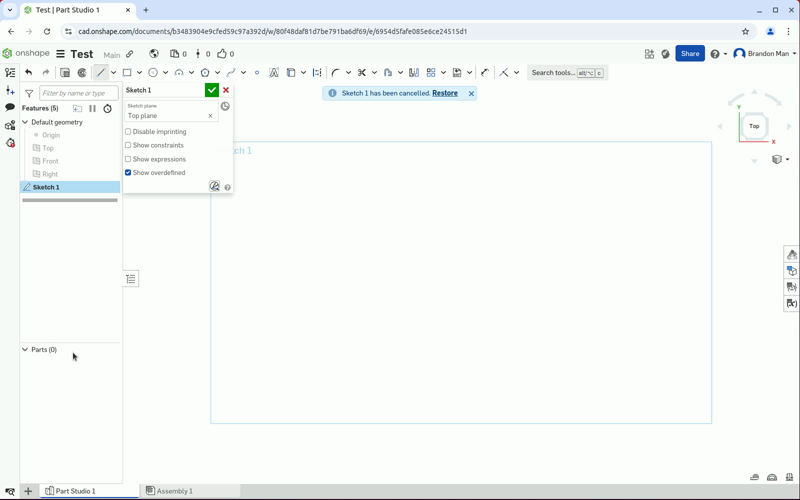
mouse_move(460, 282)
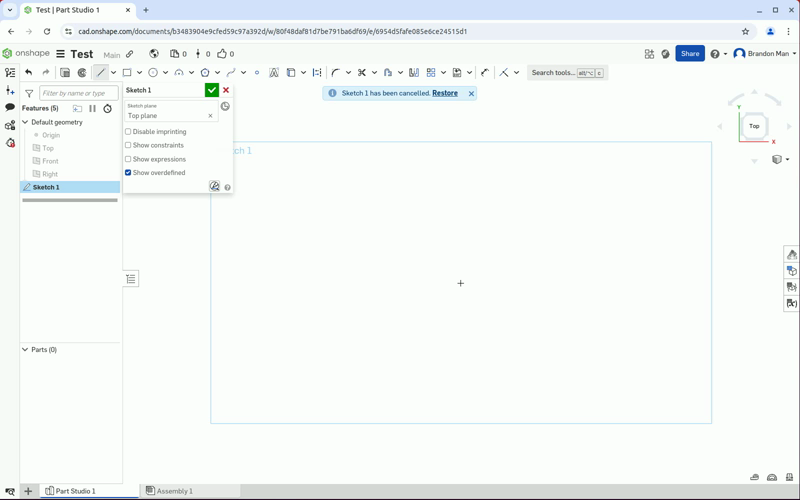
click(460, 282)
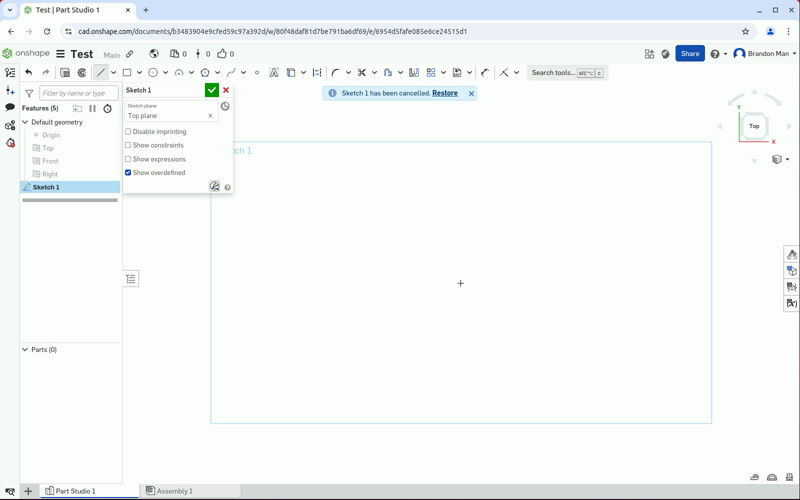
key_up(shift)
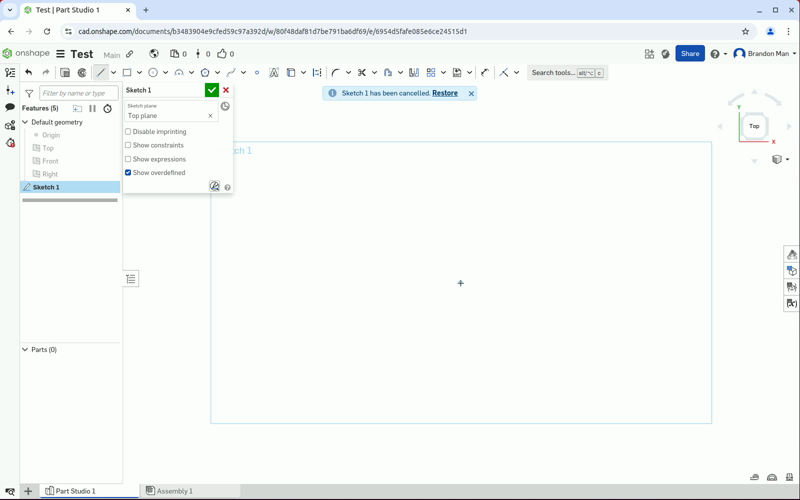
key_down(shift)
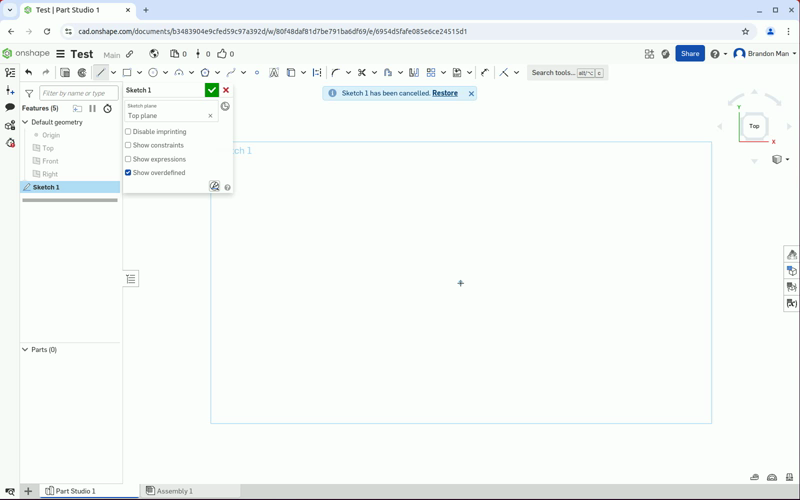
mouse_move(535, 282)
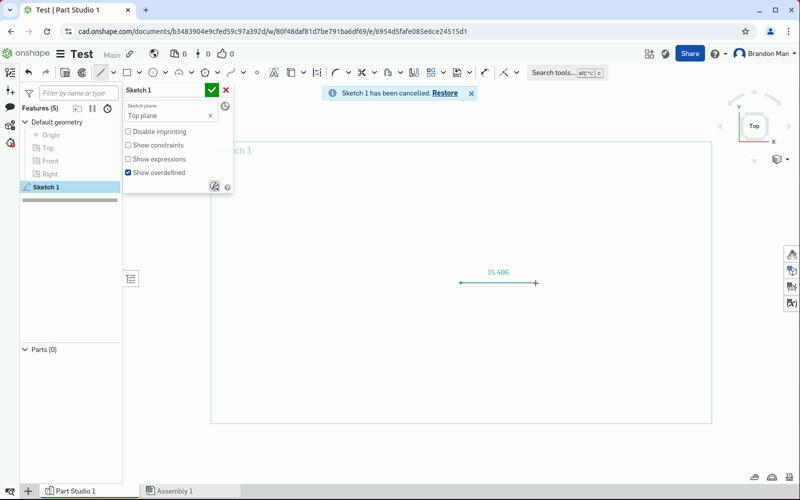
click(535, 282)
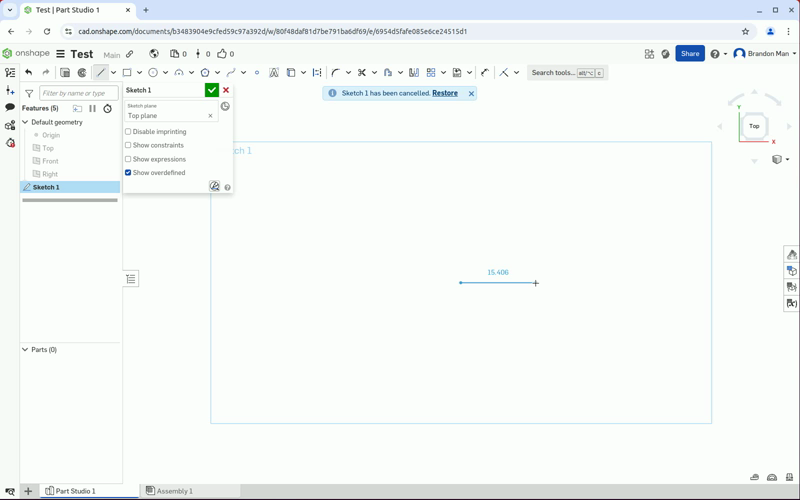
key_up(shift)
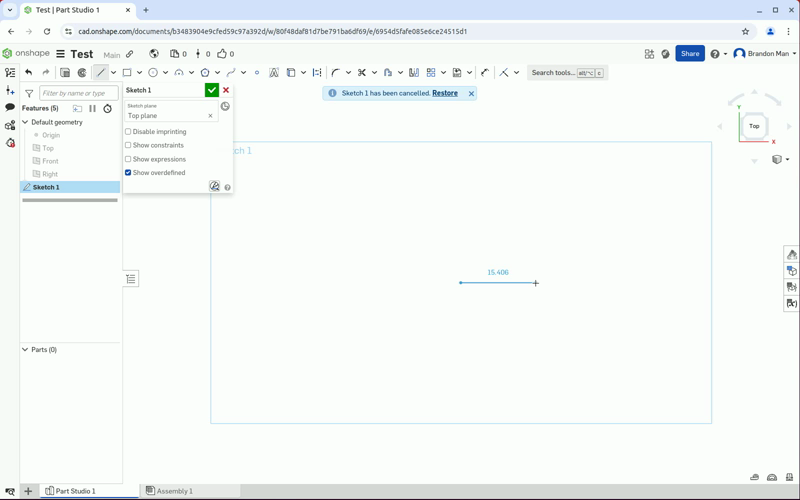
key_down(shift)
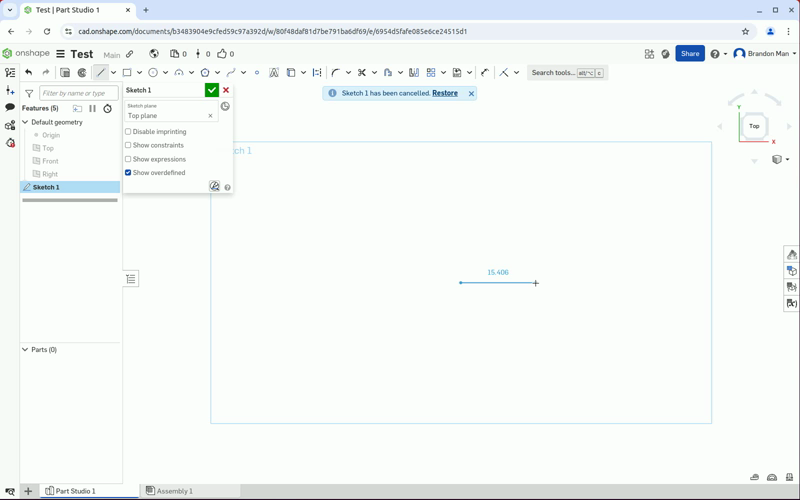
mouse_move(535, 170)
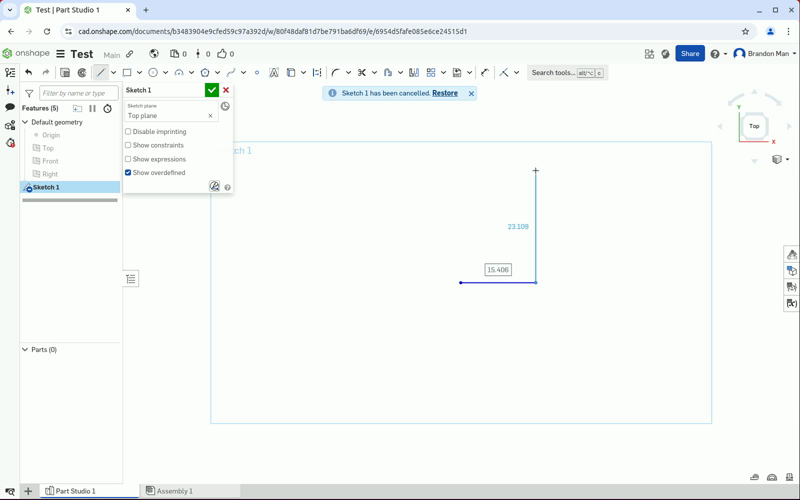
click(535, 170)
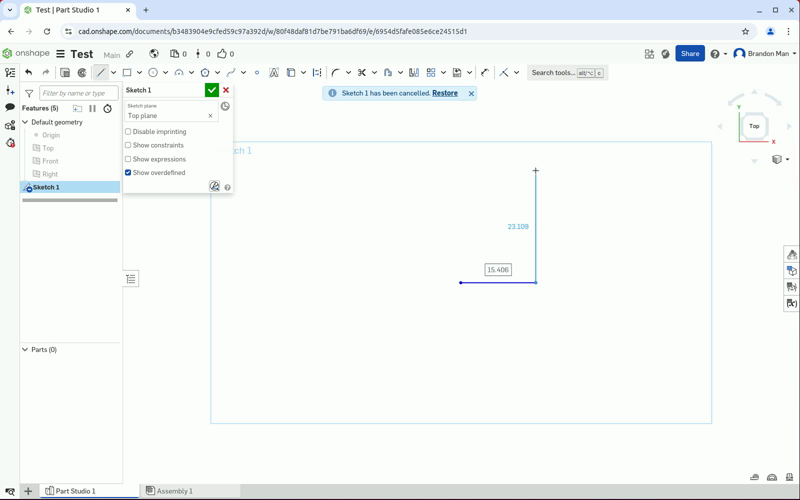
key_up(shift)
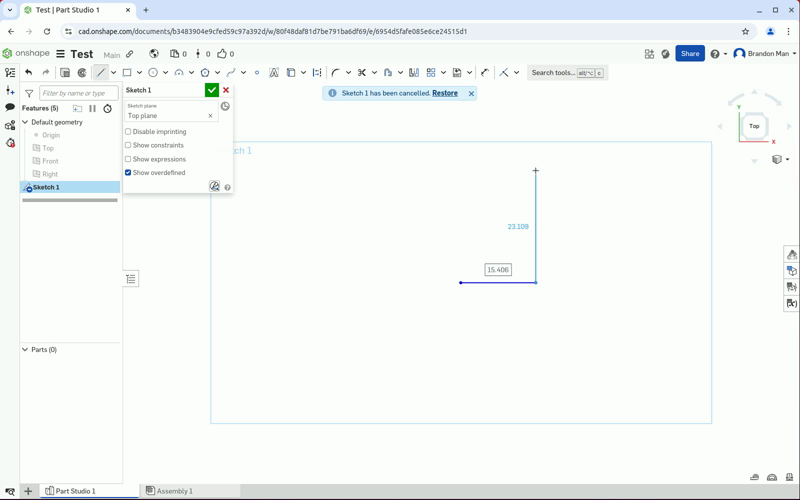
key_down(shift)
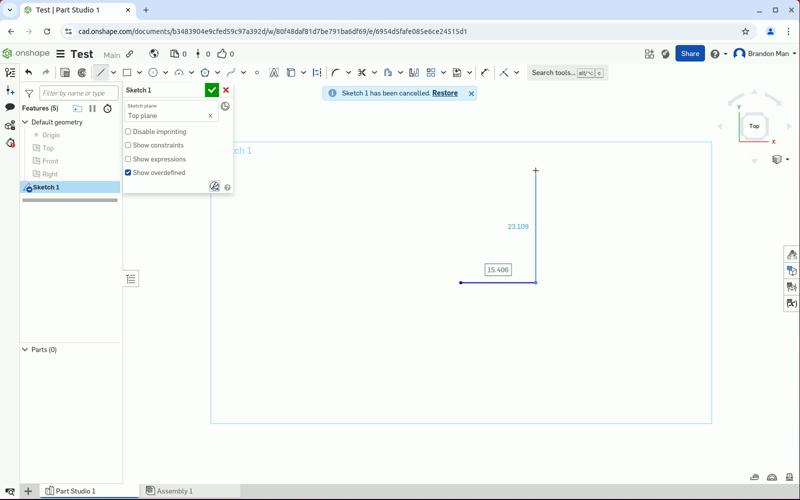
mouse_move(460, 170)
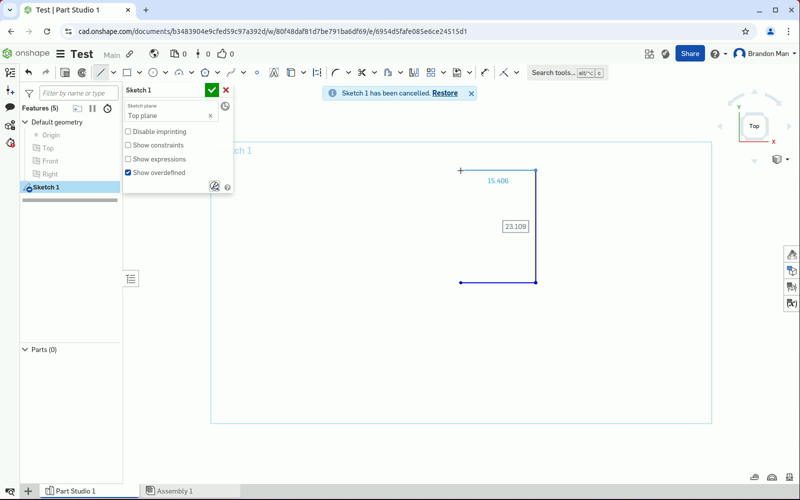
click(460, 170)
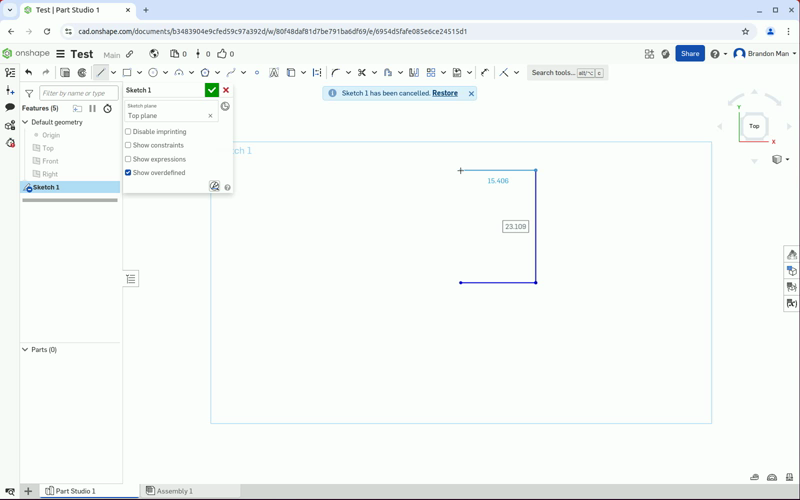
key_up(shift)
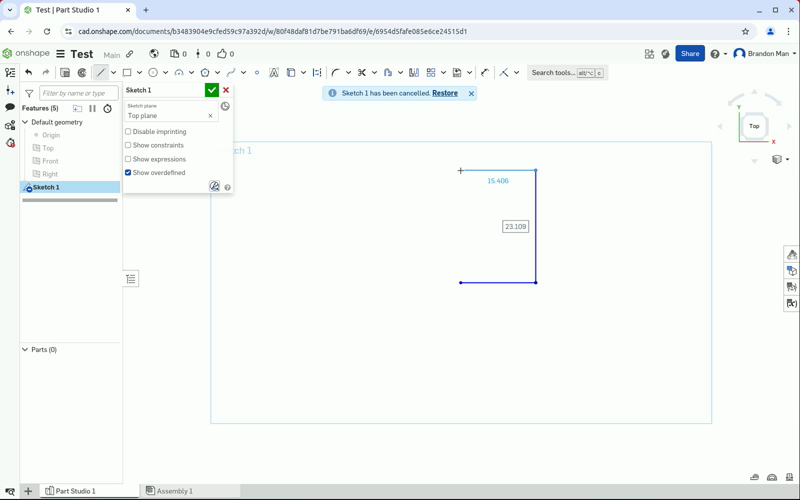
key_down(shift)
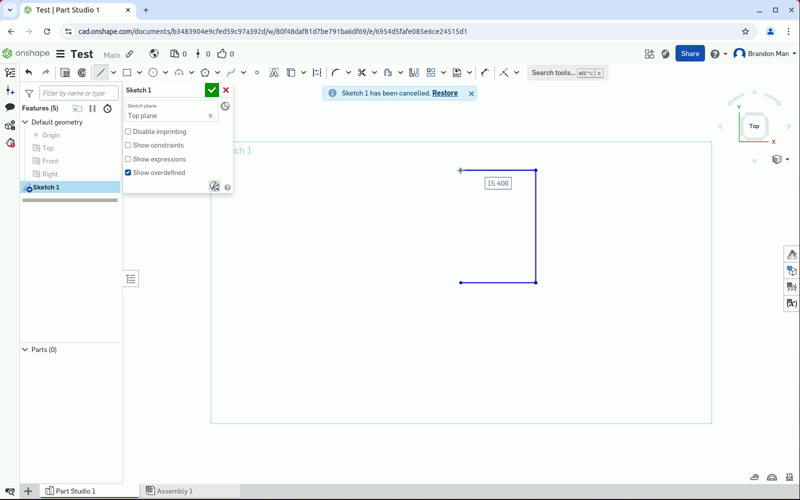
mouse_move(460, 282)
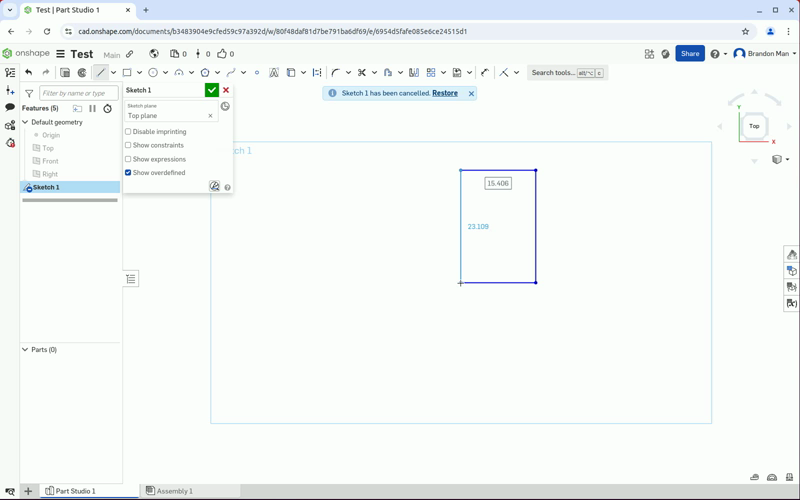
key_up(shift)
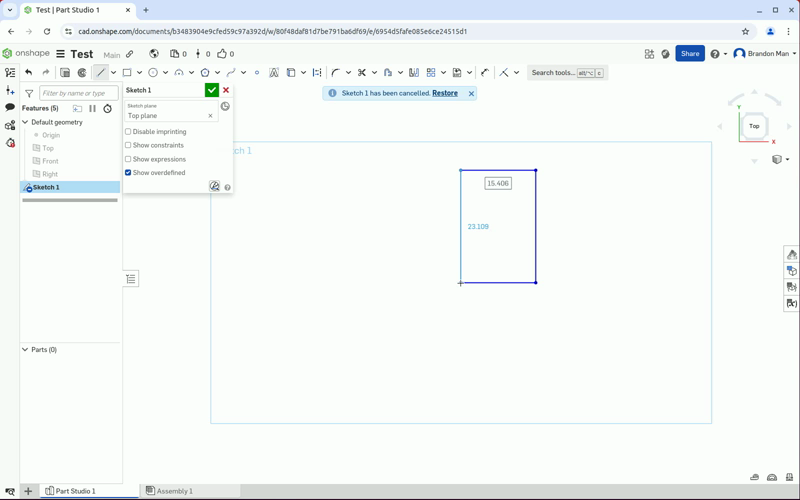
click(460, 282)
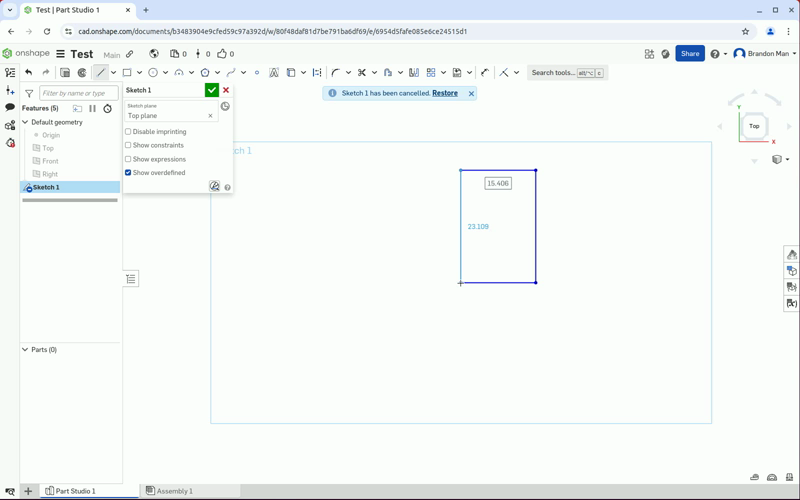
key(esc)
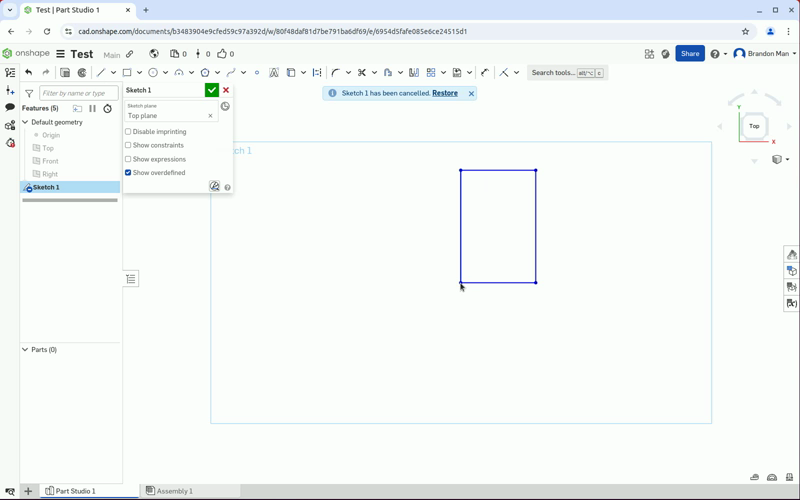
mouse_move(472, 180)
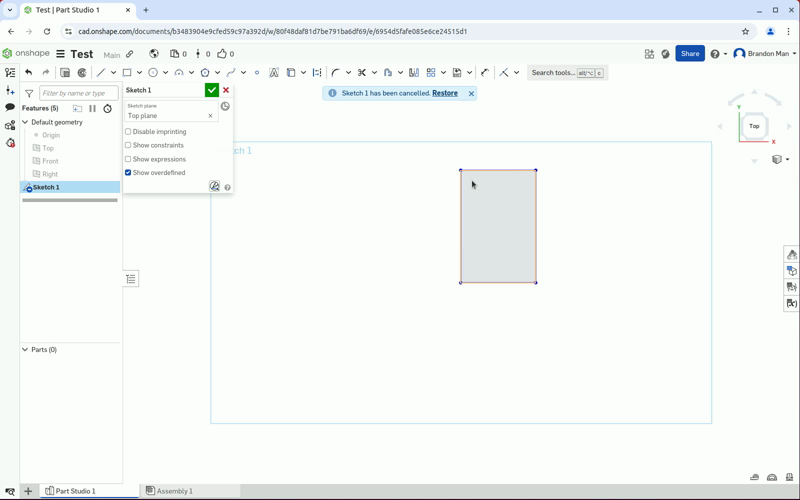
click(472, 180)
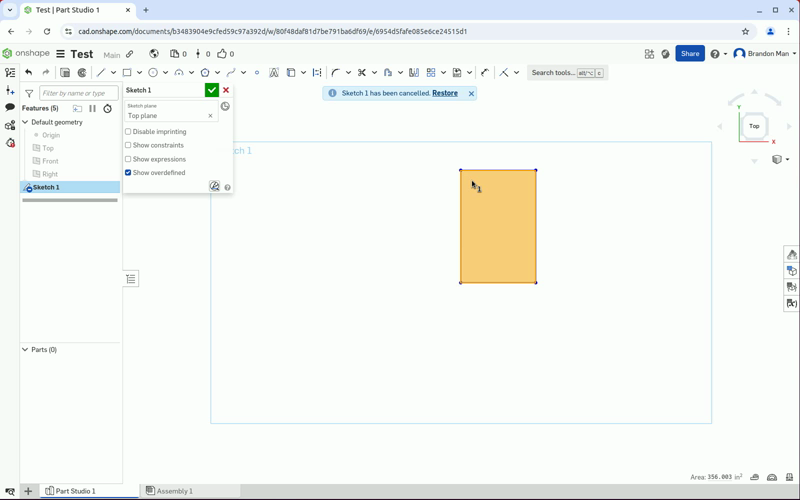
mouse_move(73, 352)
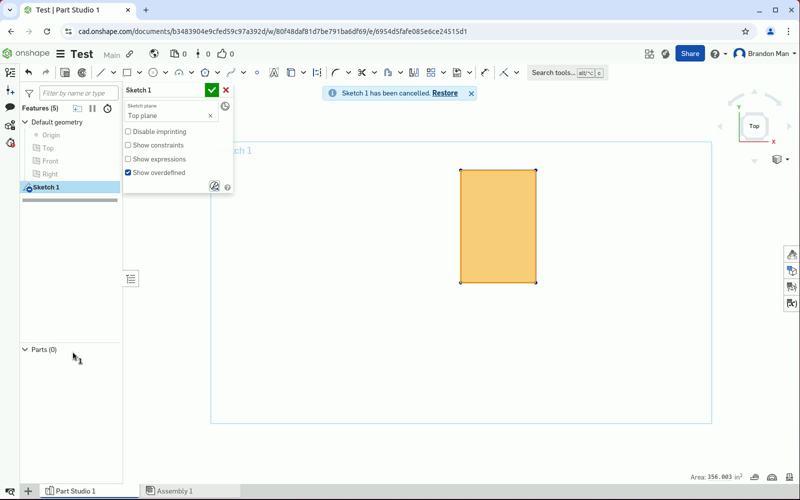
key(shift+y)
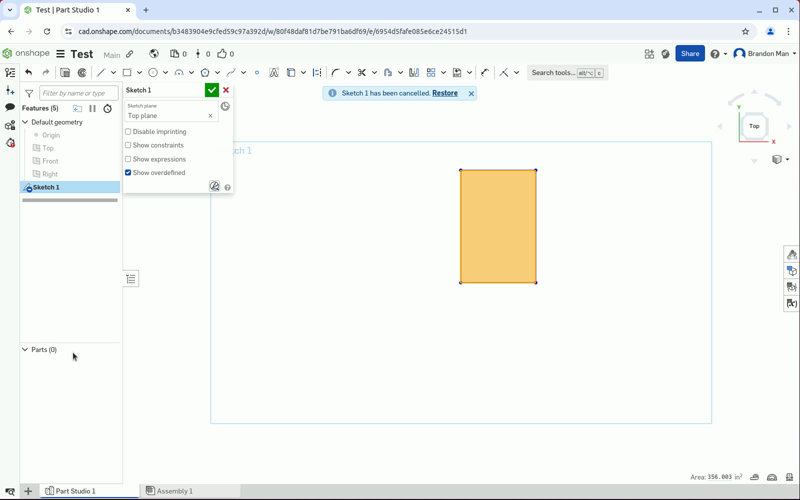
key(shift+e)
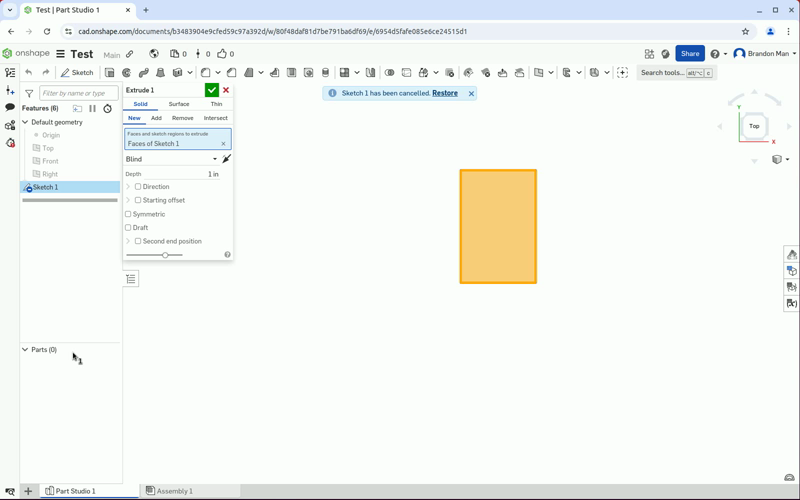
mouse_move(143, 106)
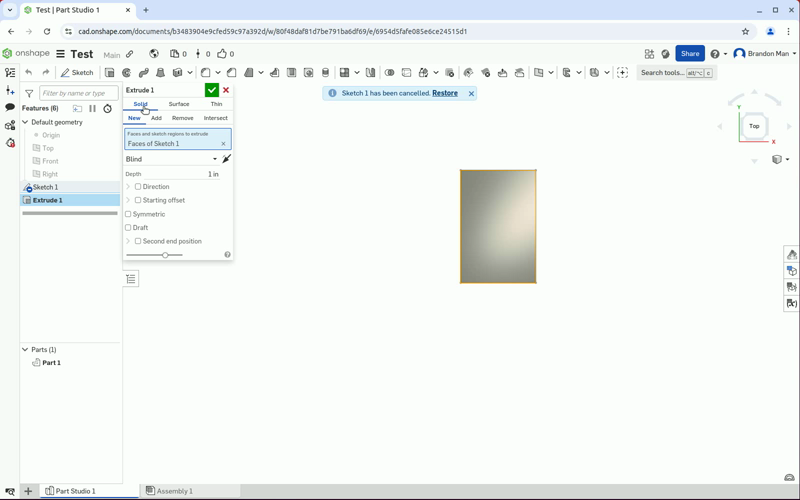
click(143, 106)
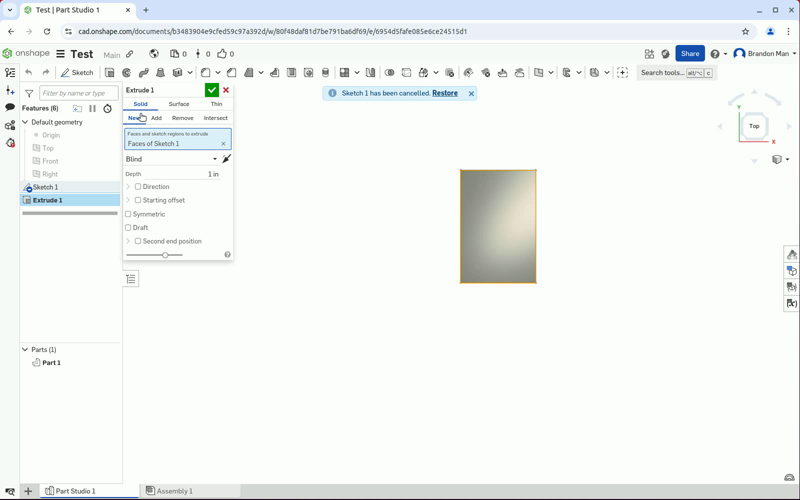
mouse_move(137, 120)
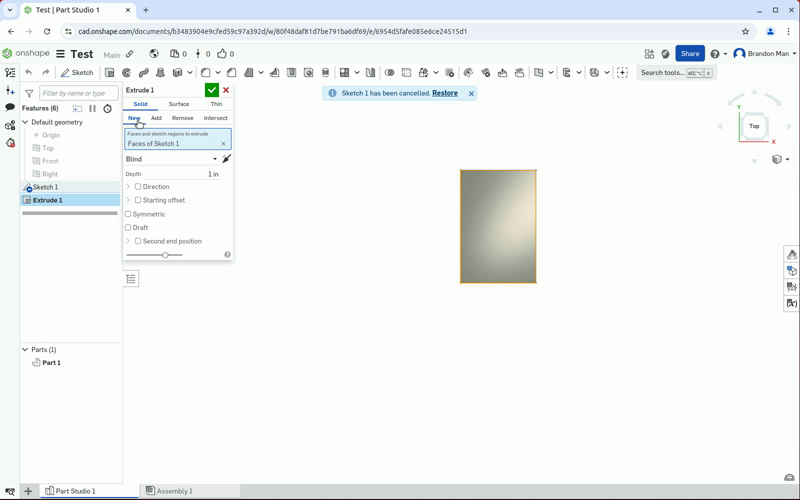
click(137, 120)
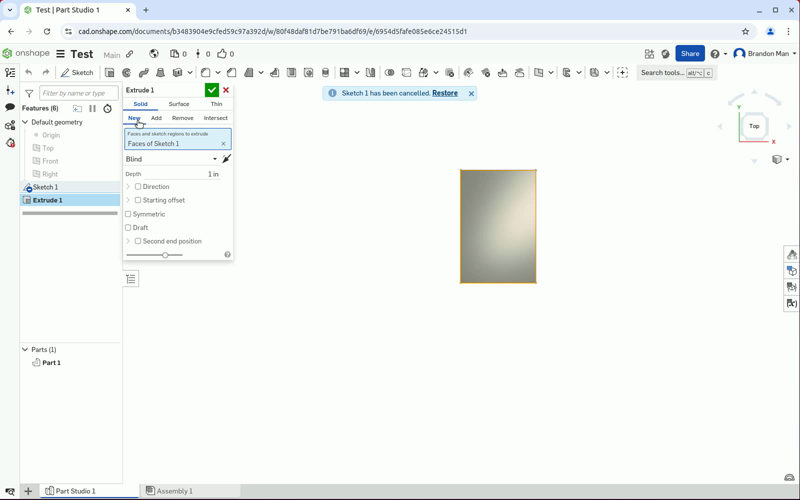
key(tab, 4)
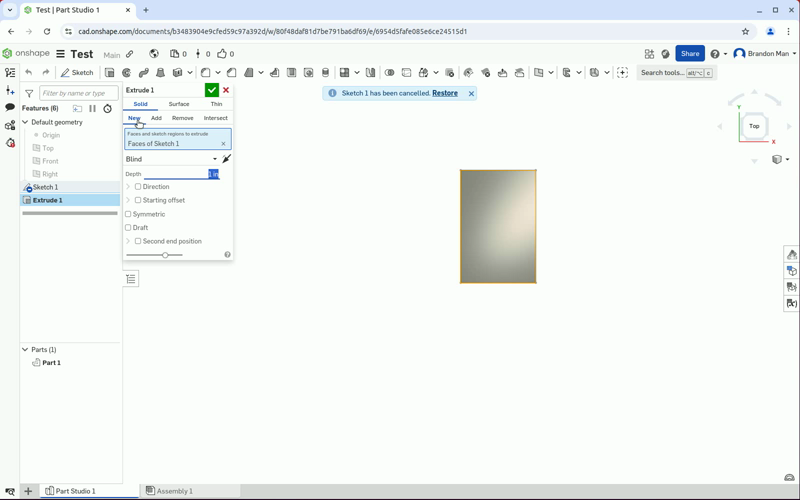
text(9.147)
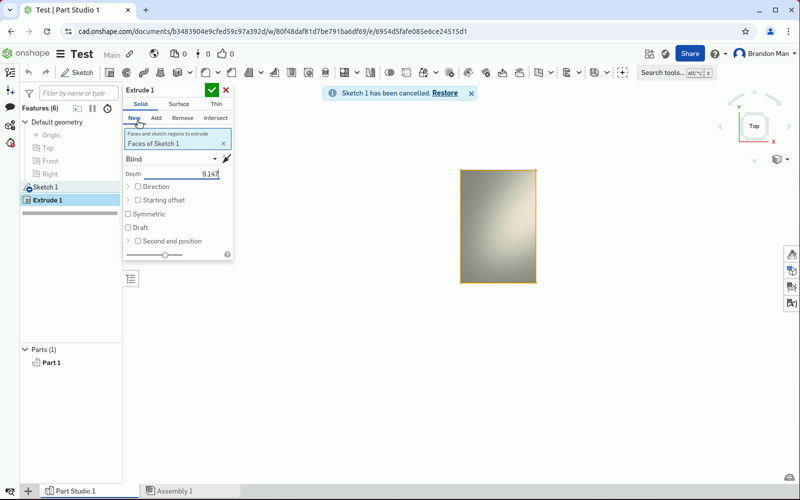
key(enter)
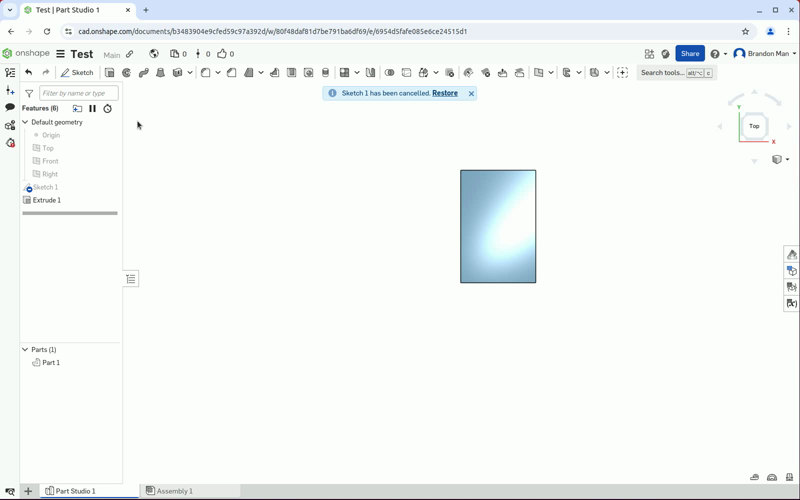
key(shift+h)
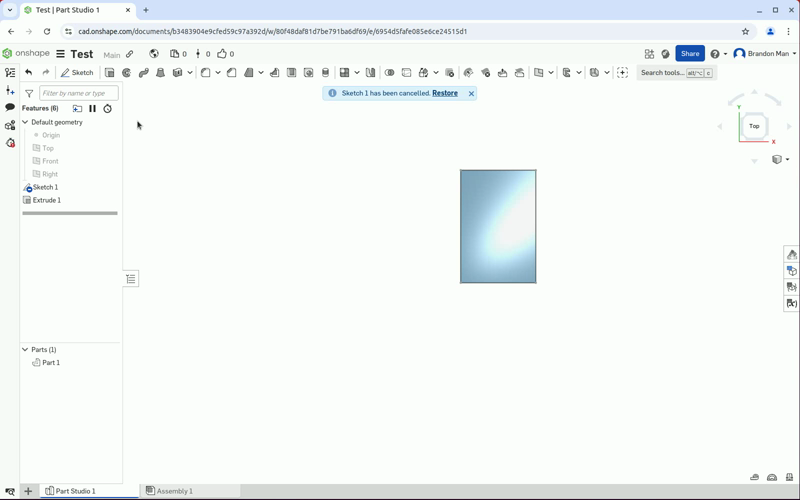
key(shift+h)
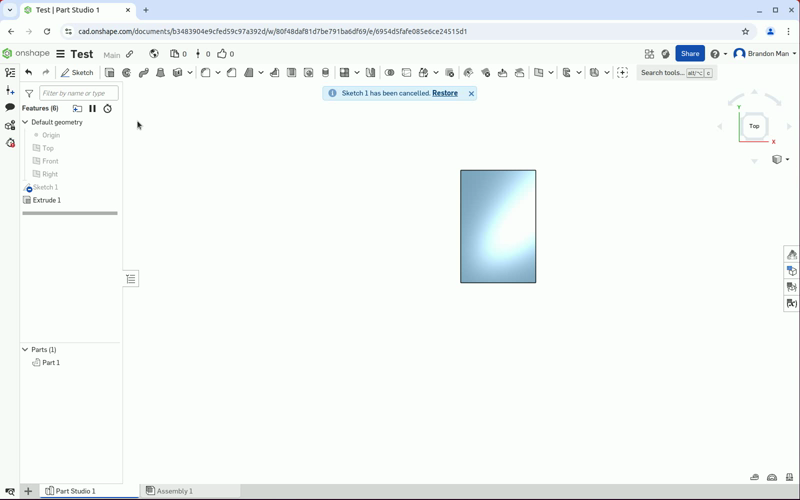
mouse_move(73, 189)
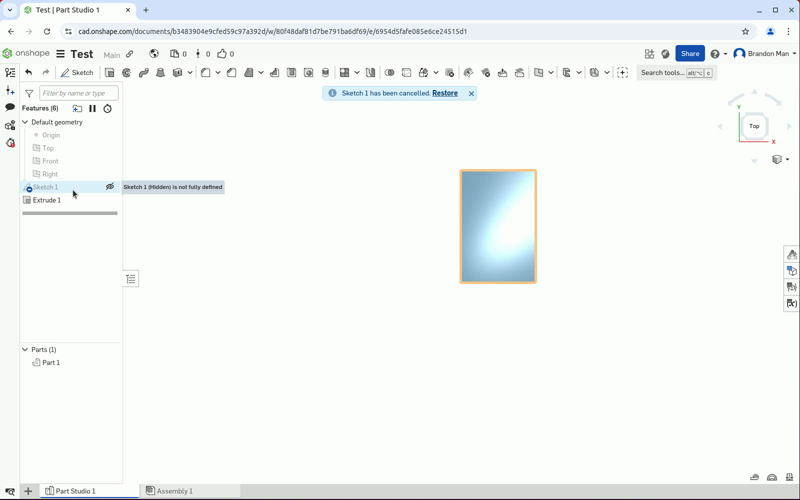
click(73, 189)
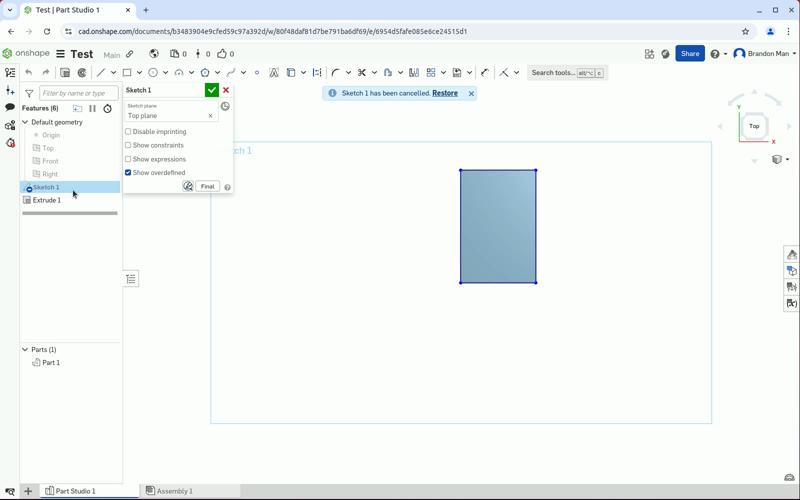
mouse_move(229, 92)
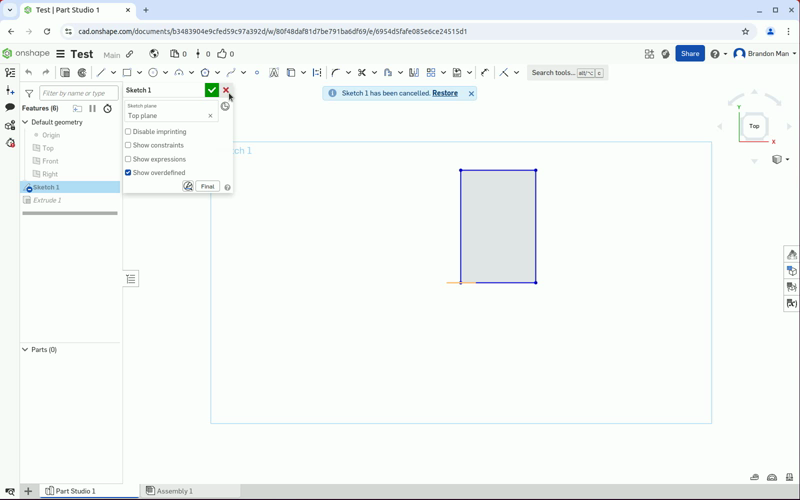
click(229, 92)
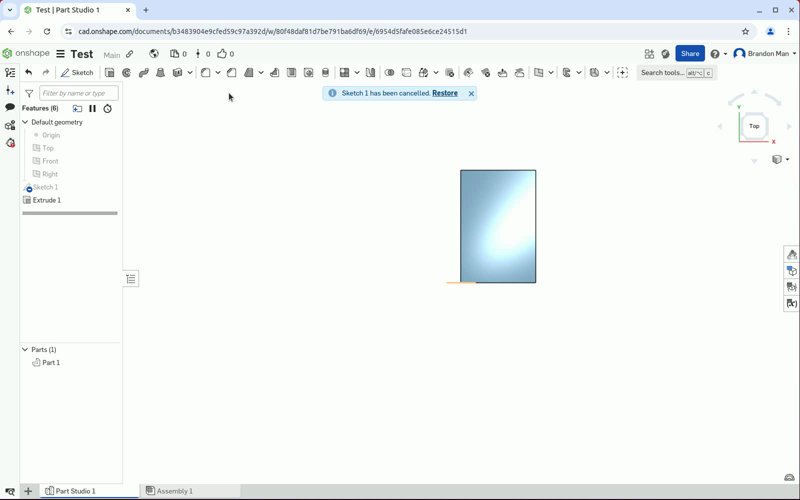
mouse_move(541, 75)
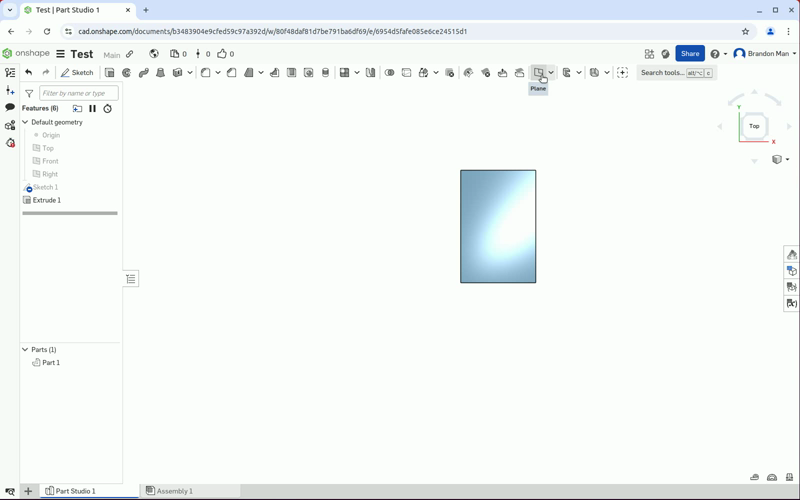
click(541, 75)
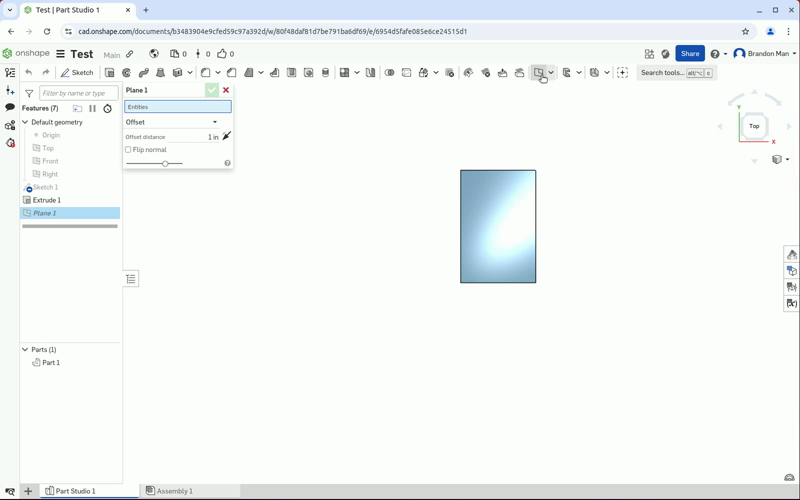
mouse_move(73, 150)
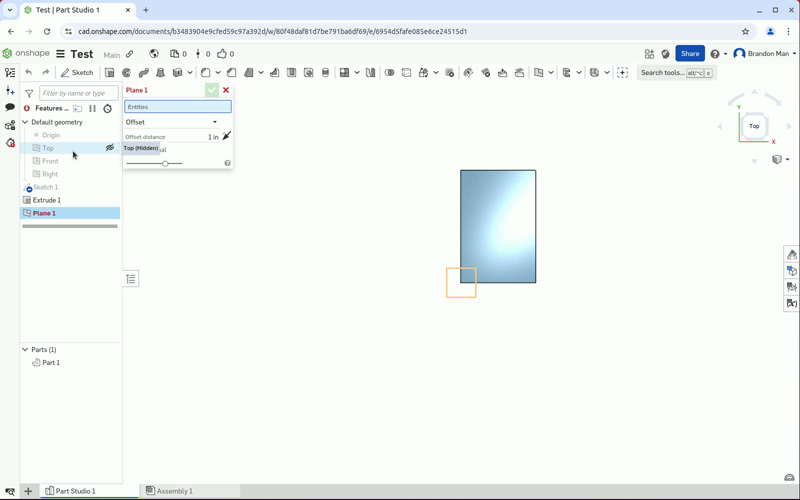
click(73, 150)
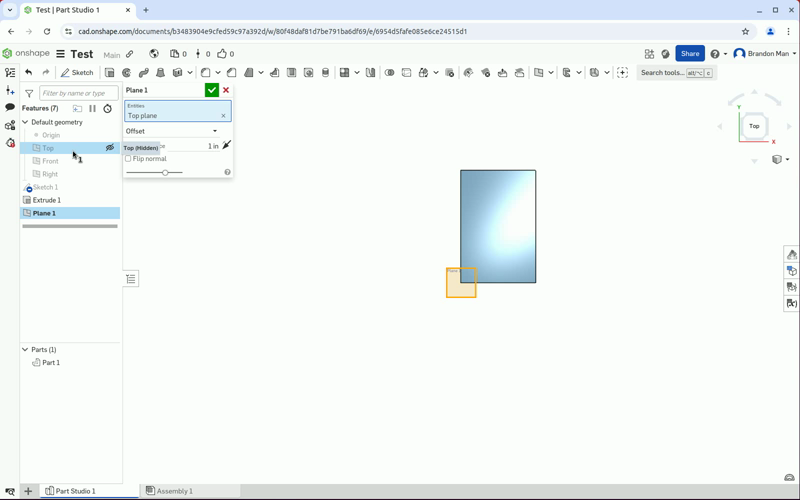
key(tab, 2)
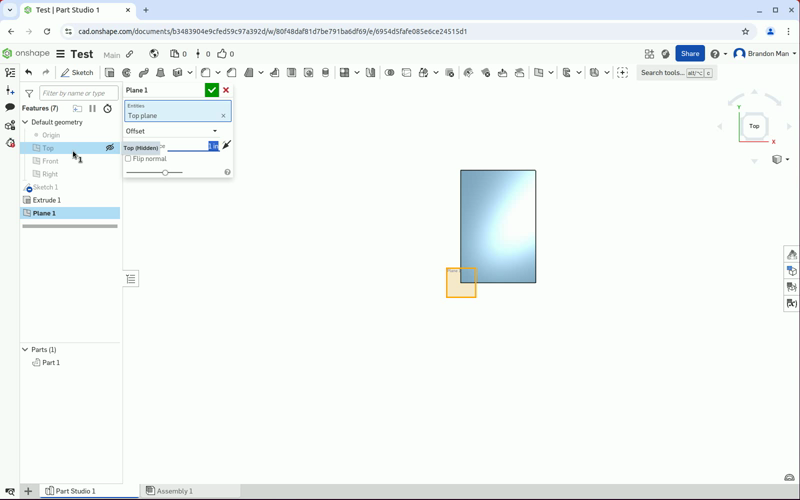
text(9.151)
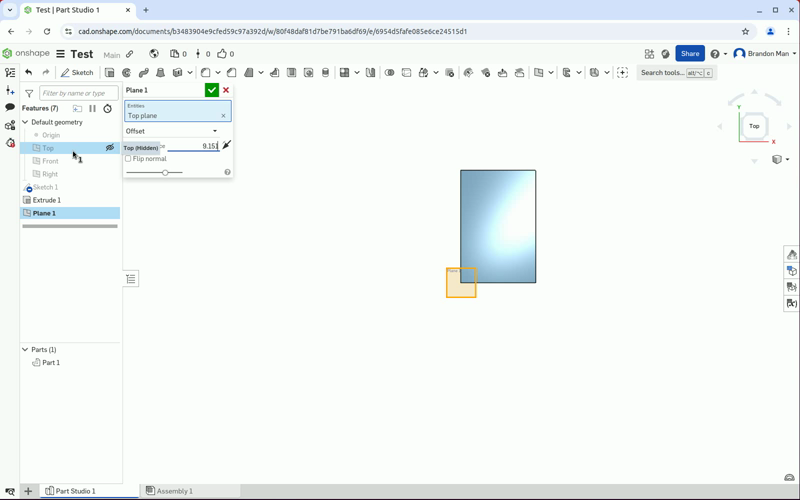
key(enter, 2)
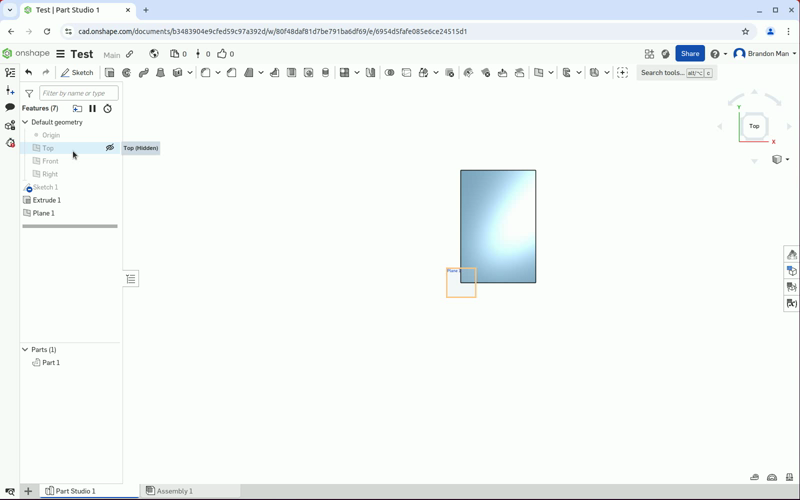
key(shift+s)
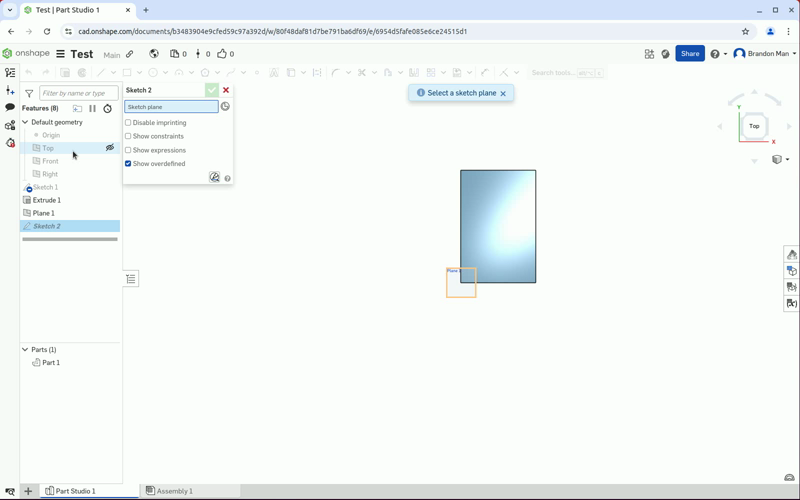
mouse_move(73, 215)
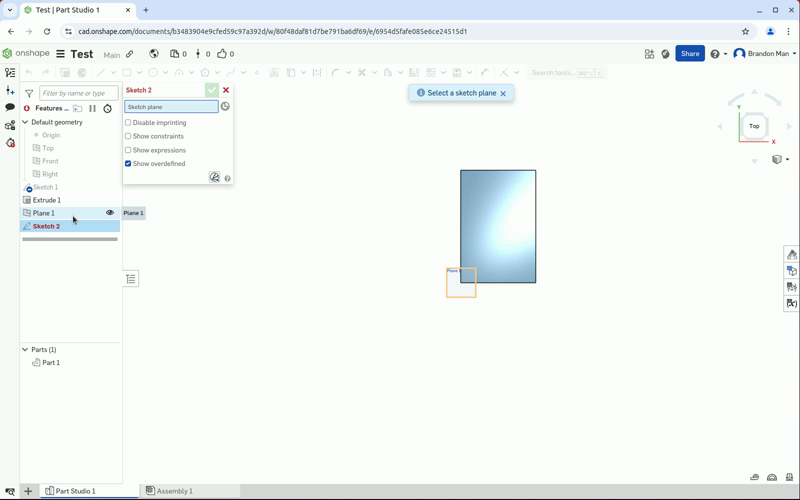
click(73, 215)
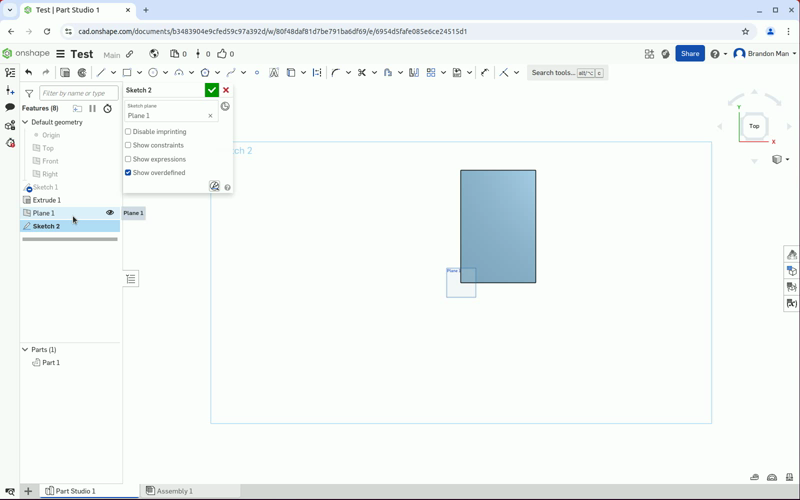
mouse_move(73, 352)
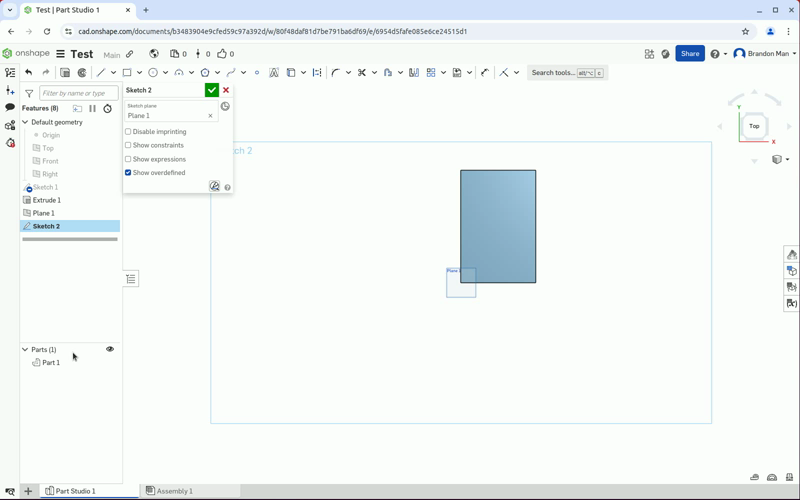
key(y)
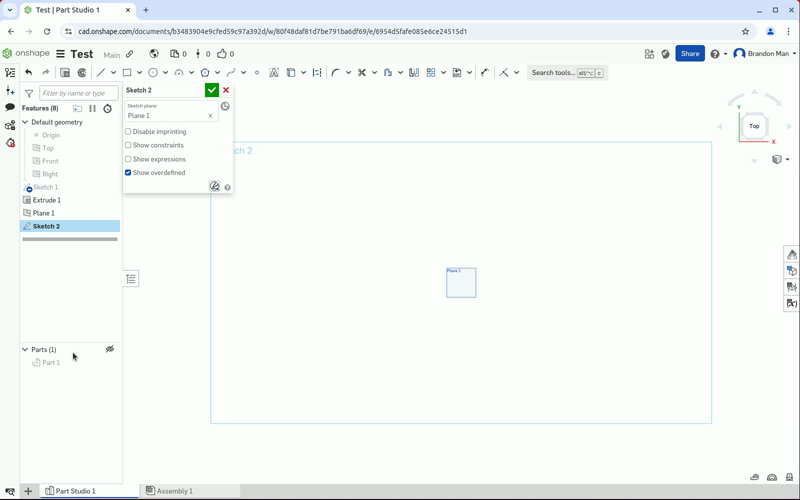
key(l)
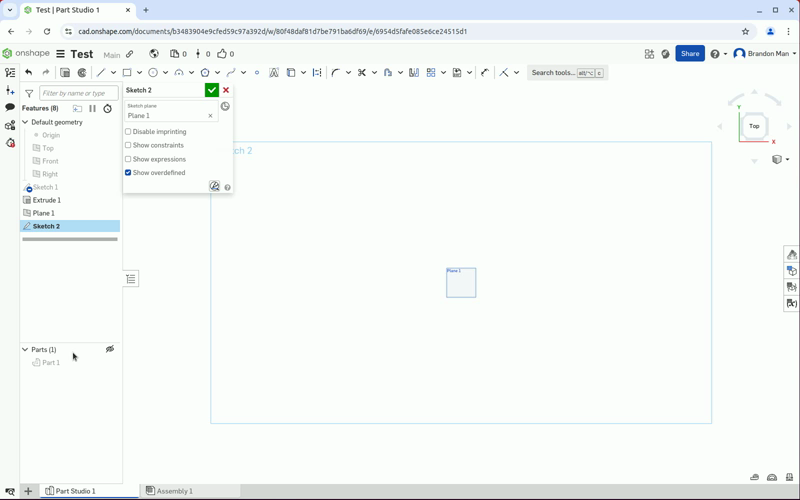
key_down(shift)
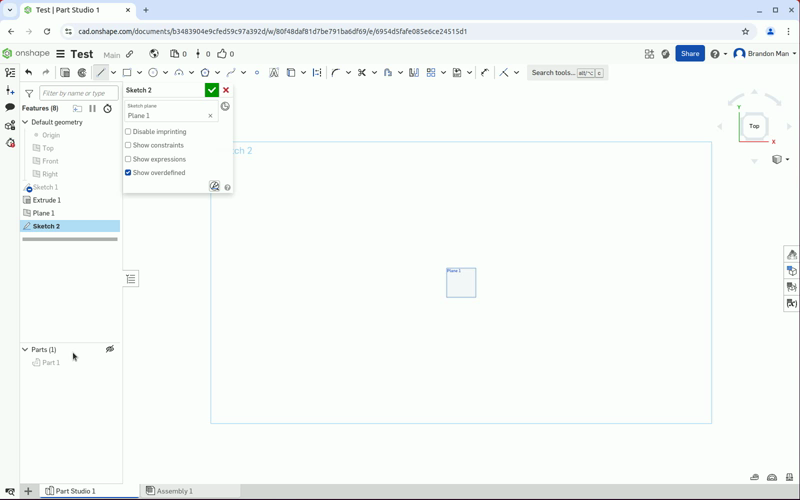
mouse_move(460, 282)
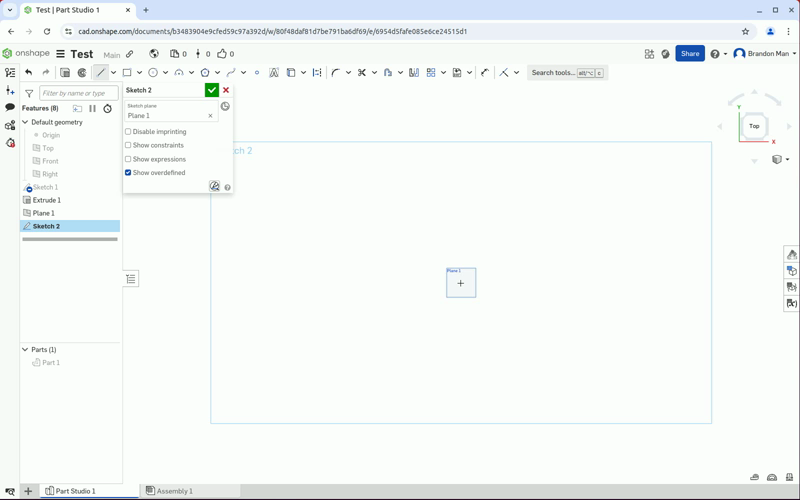
click(460, 282)
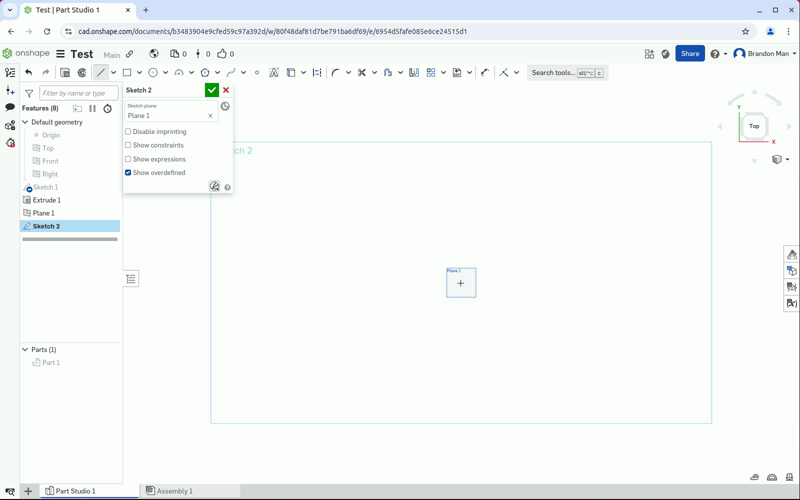
key_up(shift)
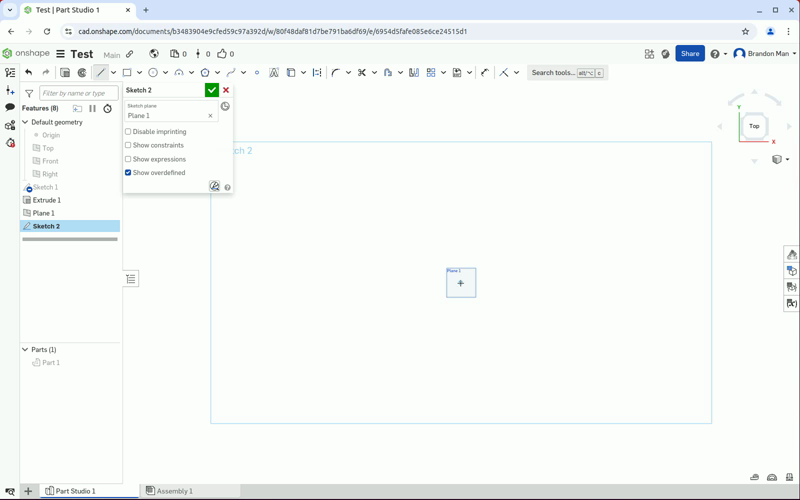
key_down(shift)
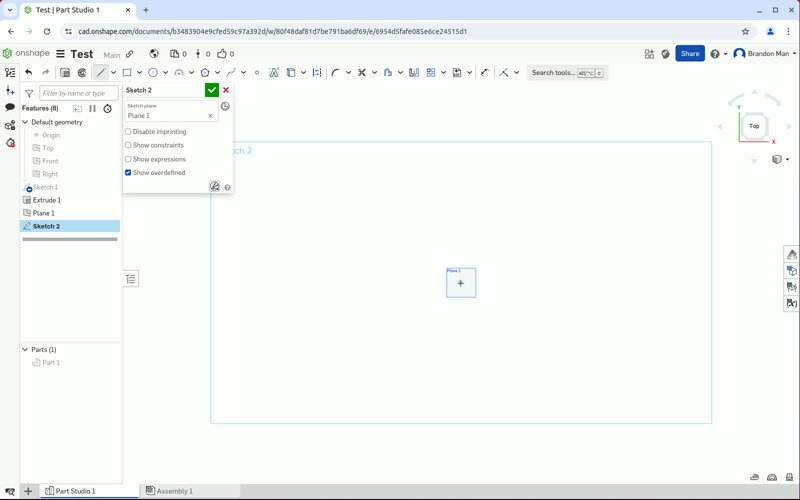
mouse_move(490, 282)
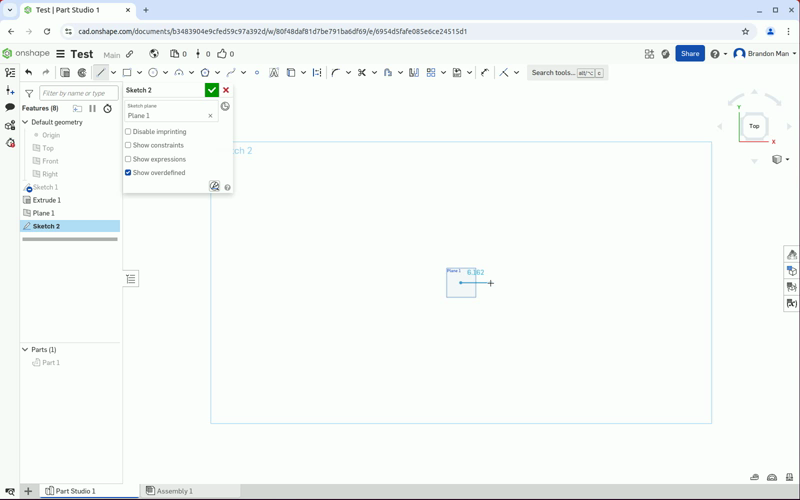
mouse_move(483, 282)
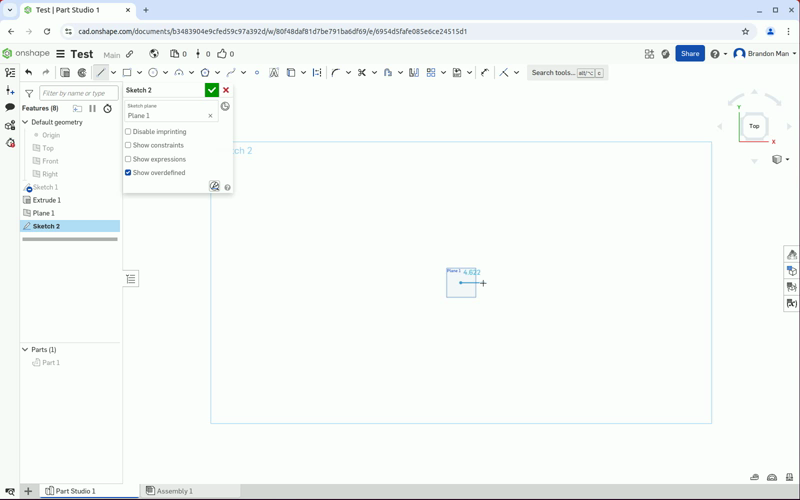
click(483, 282)
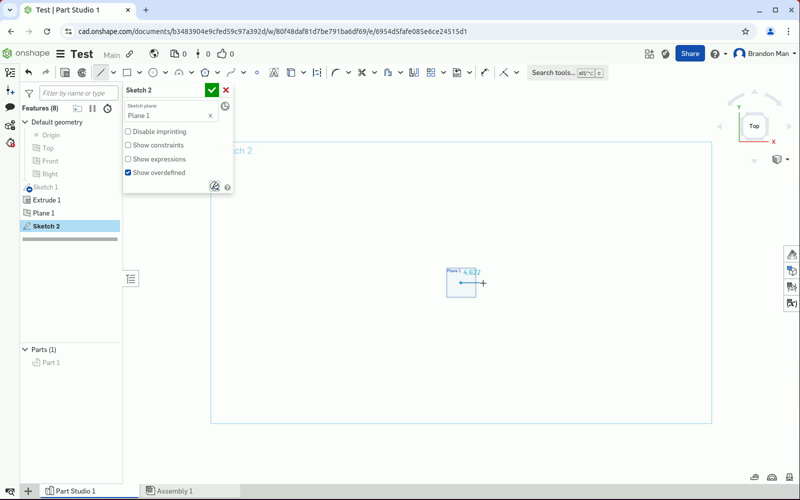
key_up(shift)
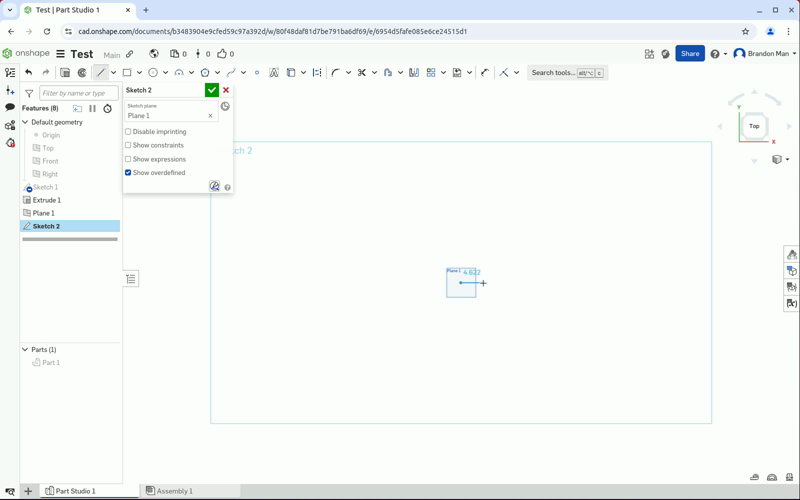
key_down(shift)
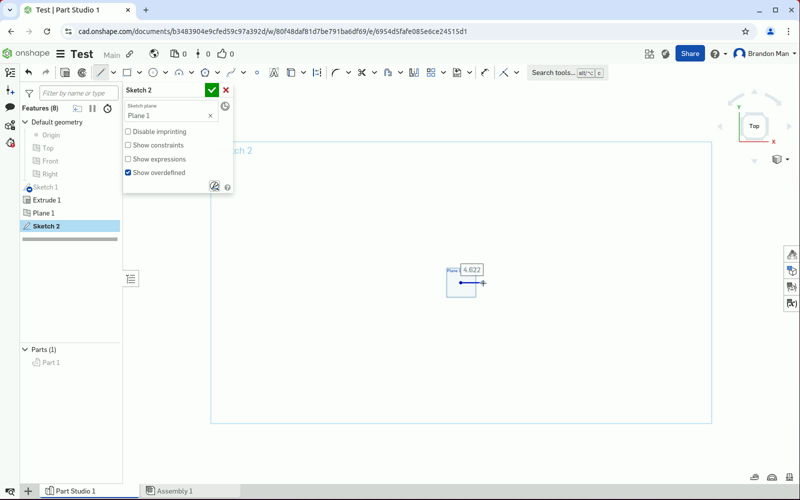
mouse_move(483, 170)
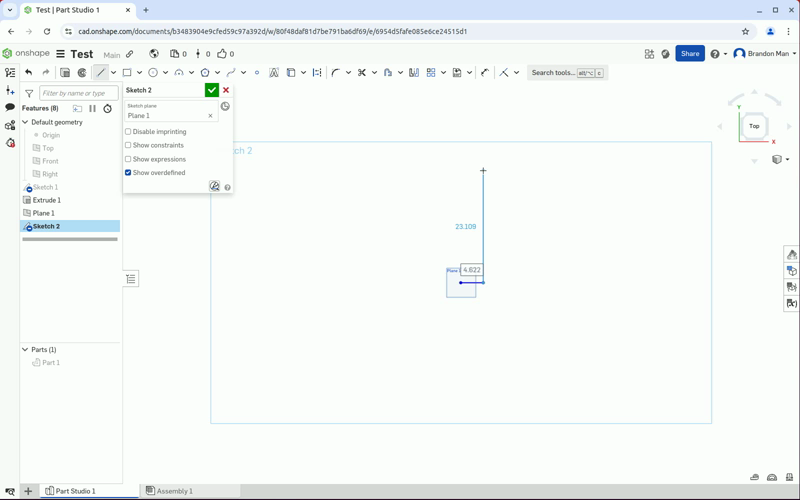
click(483, 170)
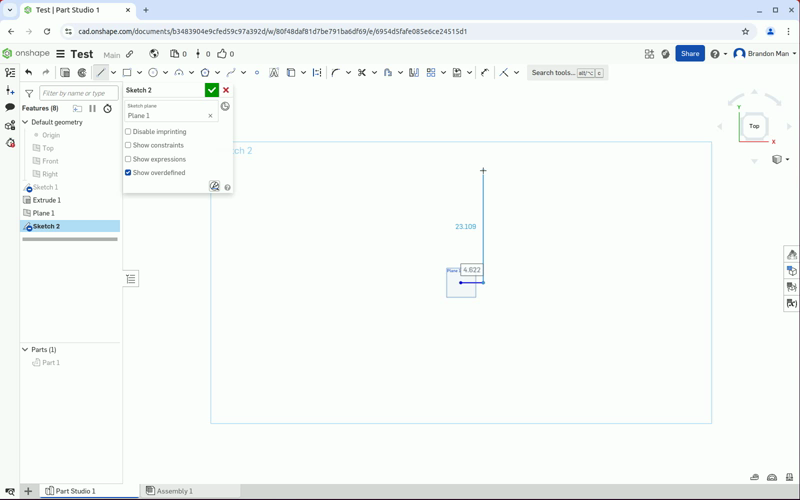
key_up(shift)
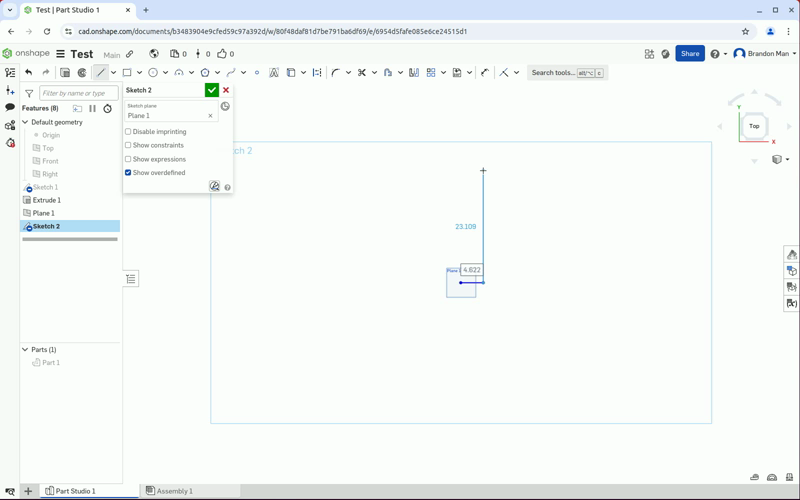
key_down(shift)
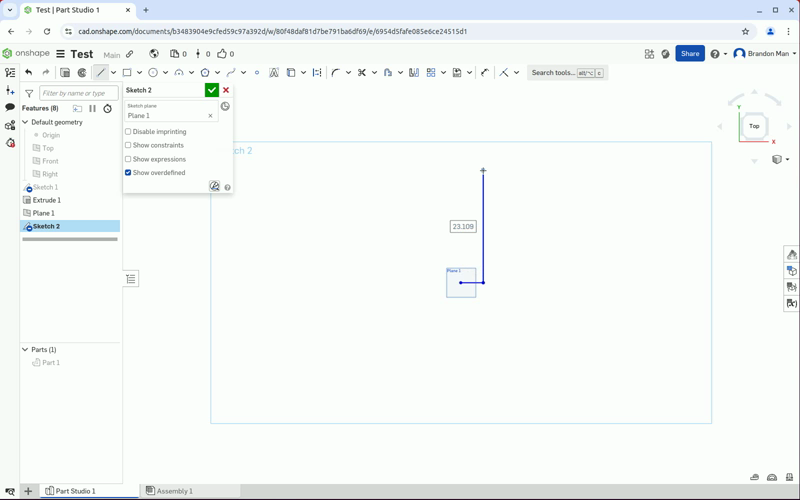
mouse_move(513, 170)
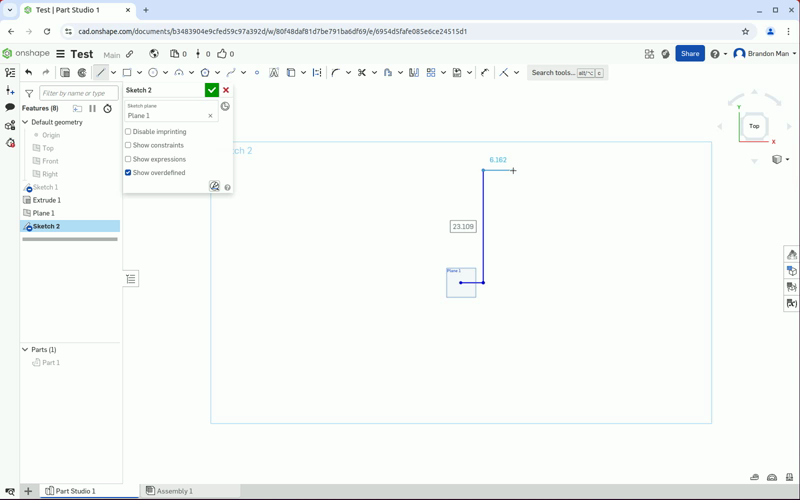
mouse_move(460, 170)
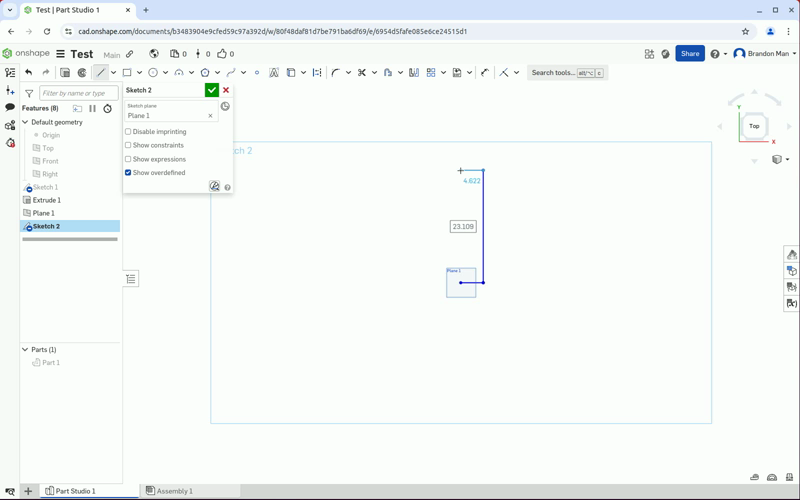
click(460, 170)
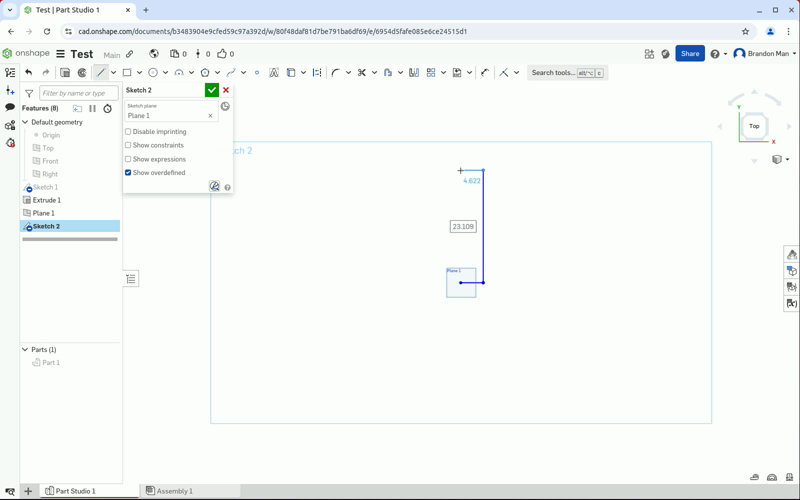
key_up(shift)
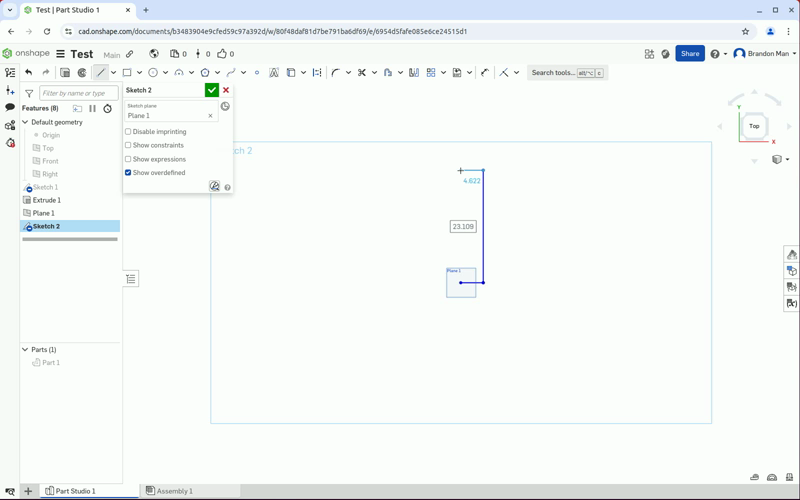
key_down(shift)
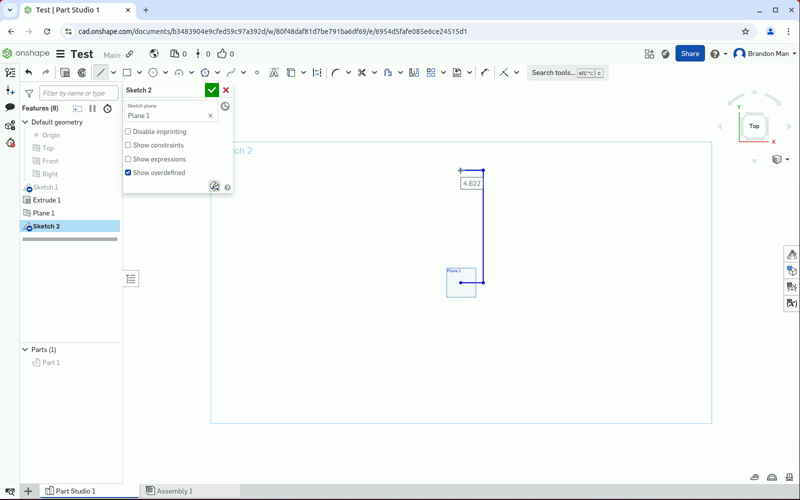
mouse_move(460, 282)
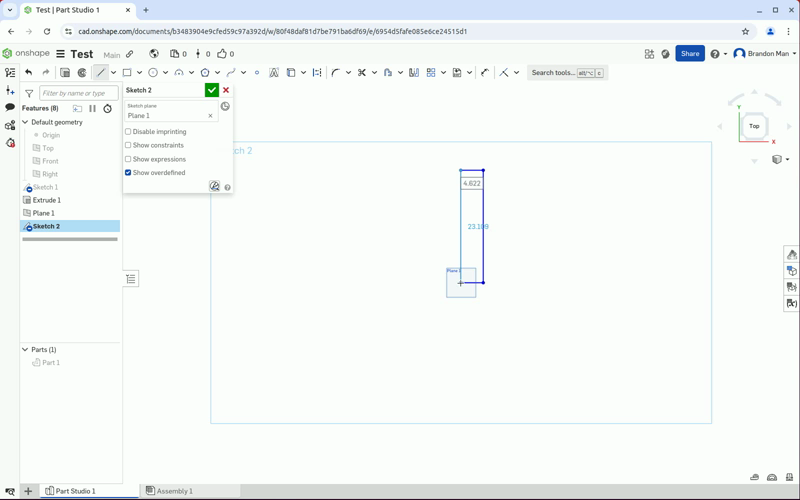
key_up(shift)
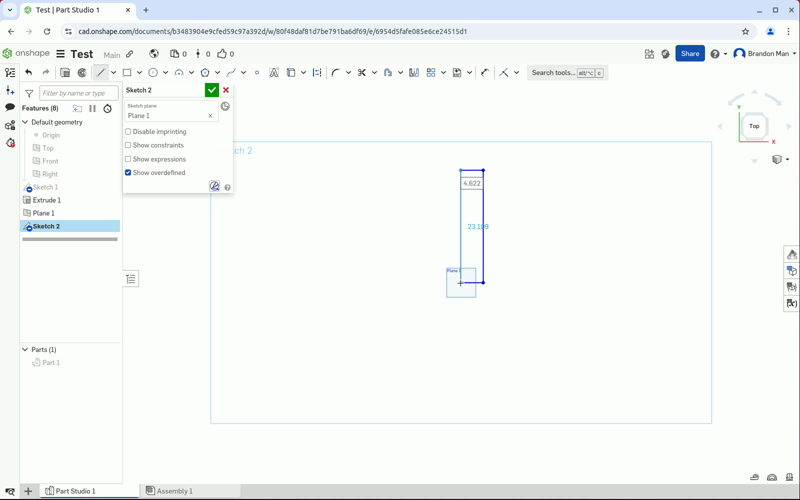
click(460, 282)
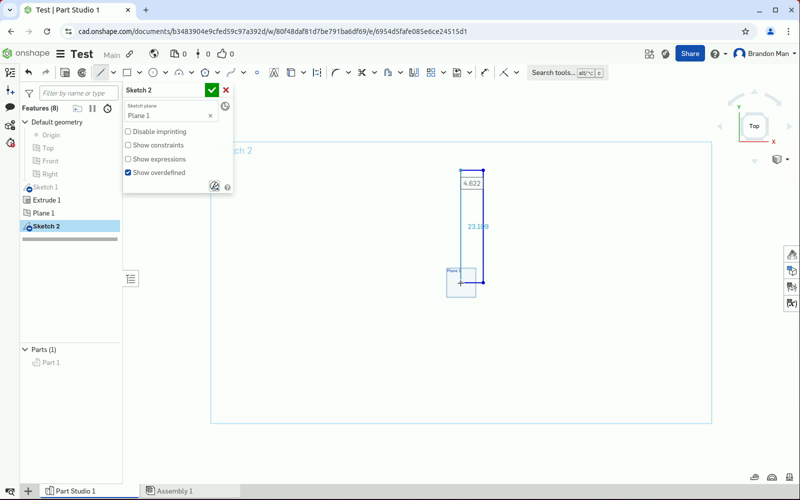
key(esc)
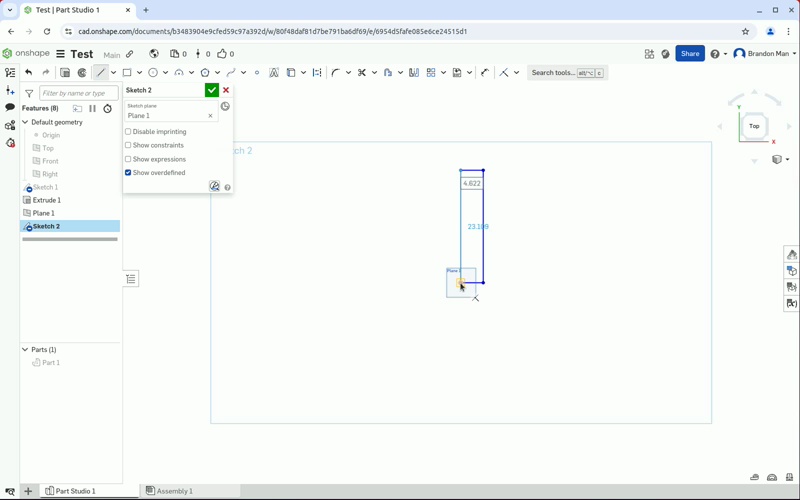
mouse_move(479, 272)
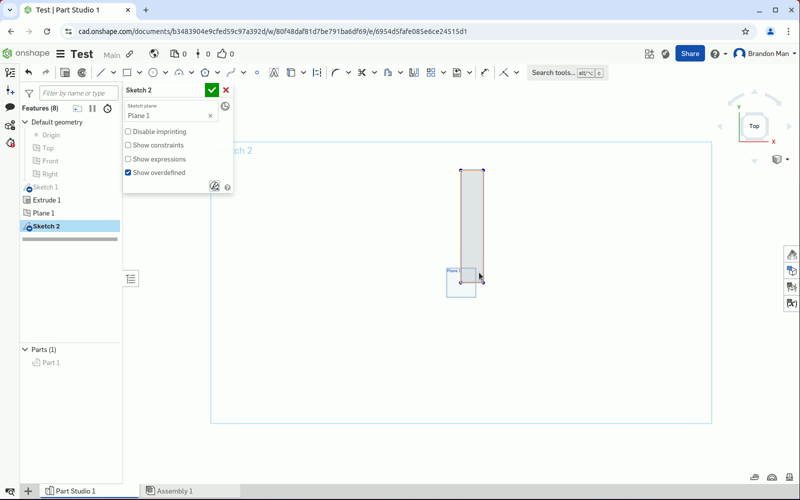
click(479, 272)
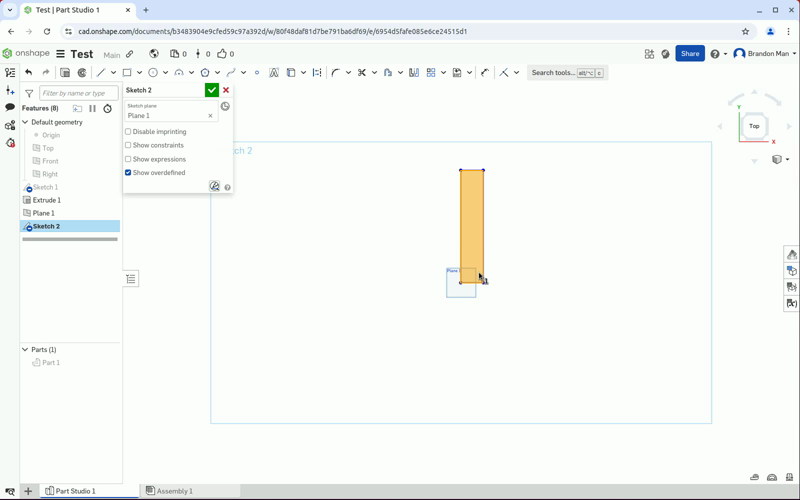
mouse_move(73, 352)
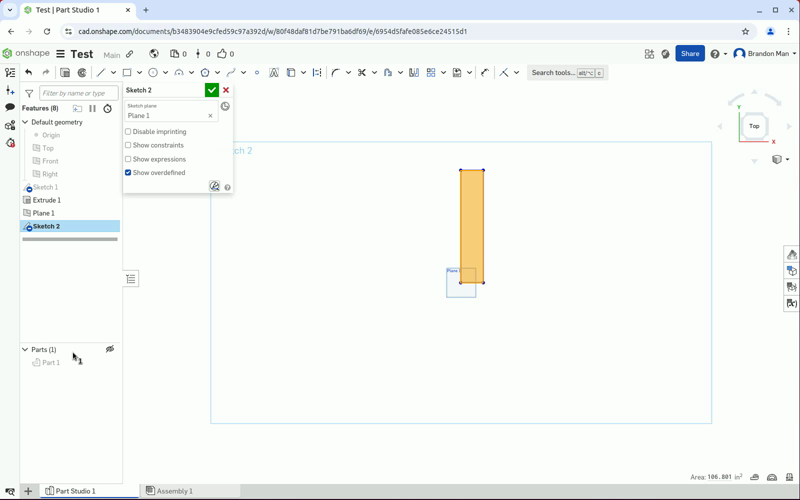
key(shift+y)
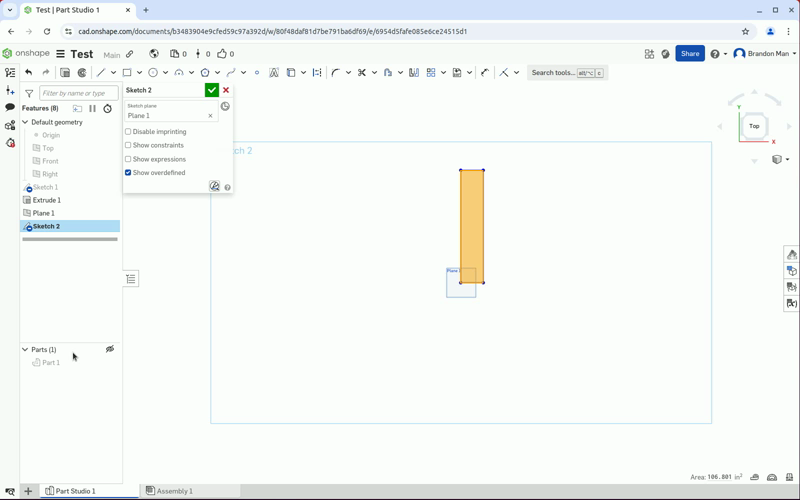
key(shift+e)
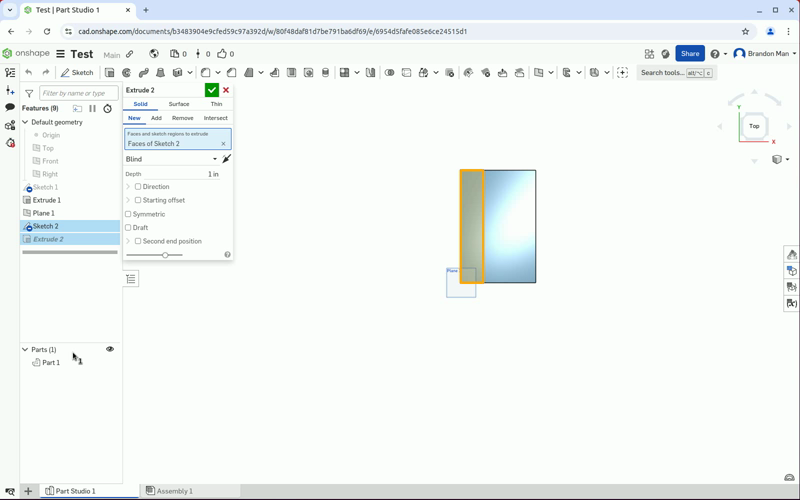
mouse_move(143, 106)
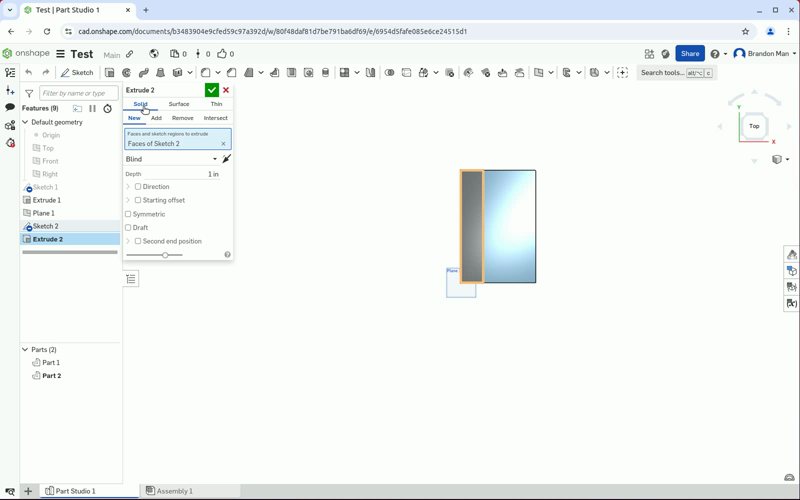
click(143, 106)
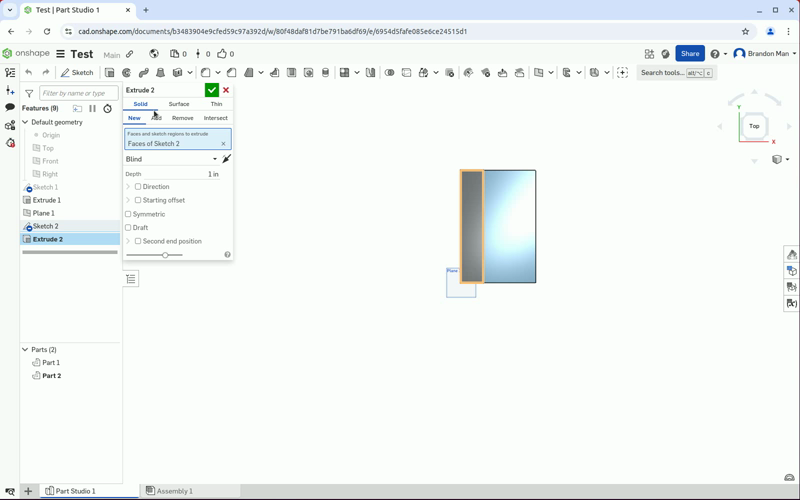
mouse_move(186, 120)
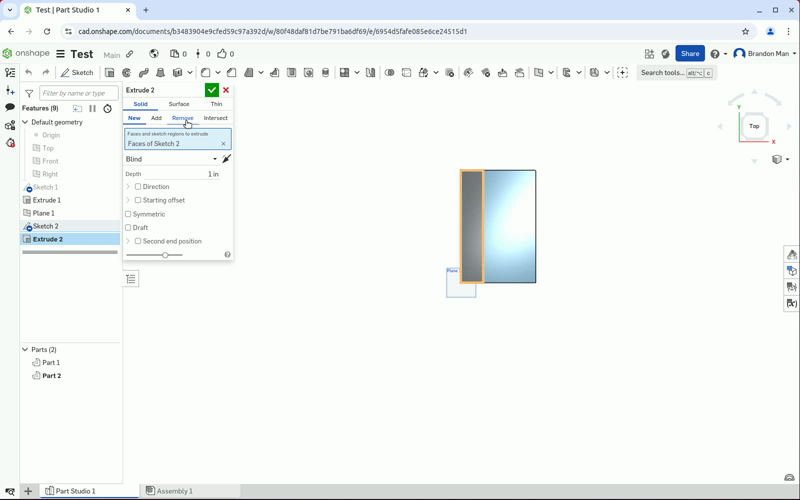
click(186, 120)
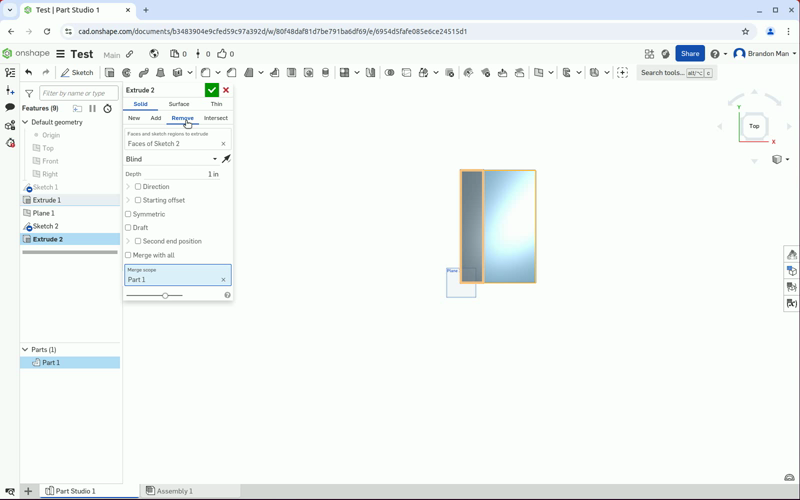
key(tab, 4)
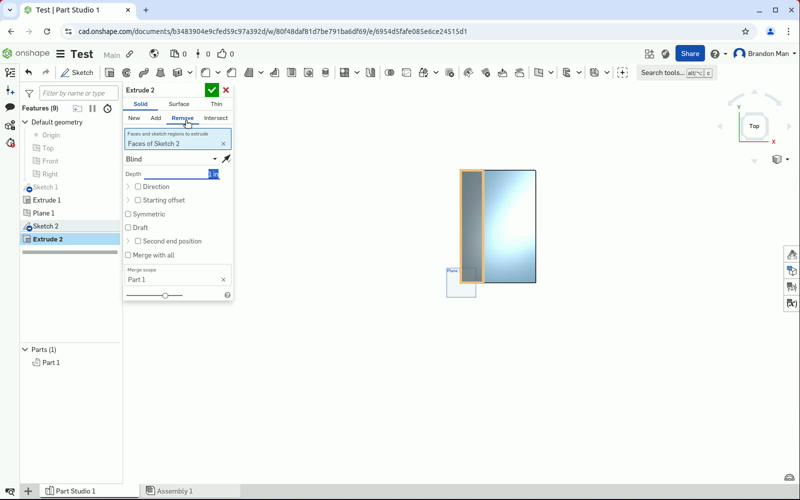
text(4.574)
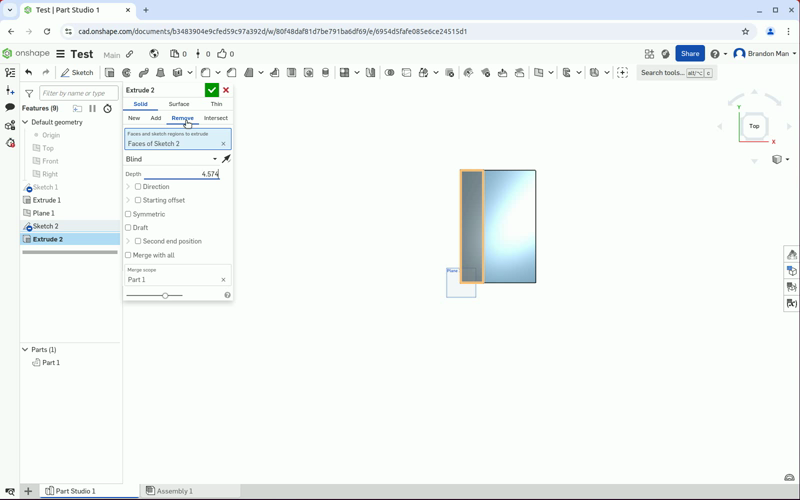
key(tab, 6)
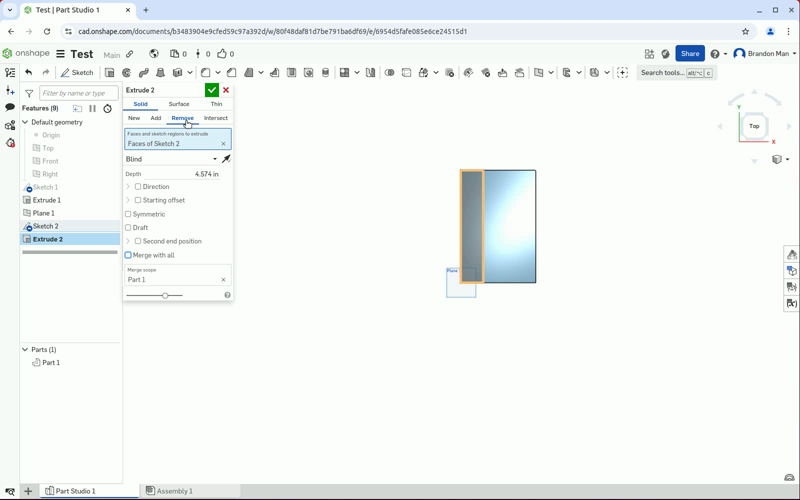
key(space)
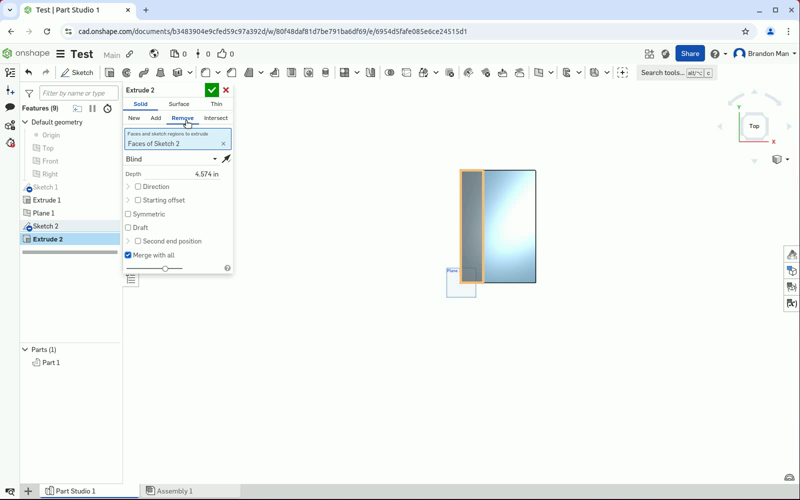
key(enter)
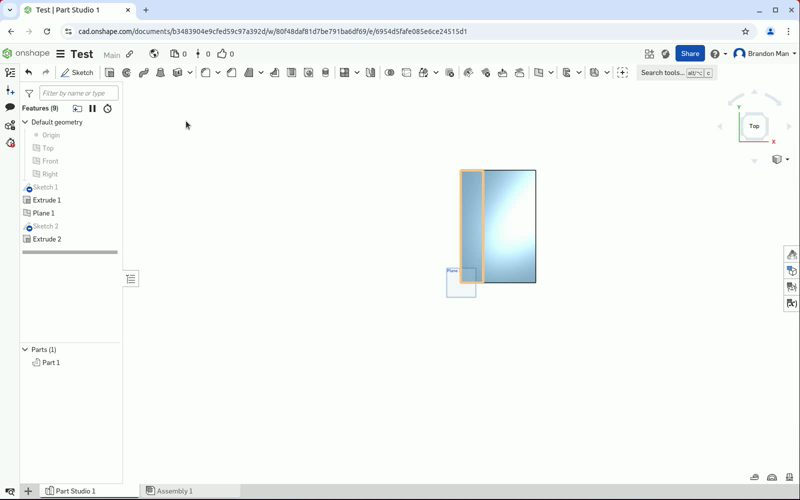
key(shift+h)
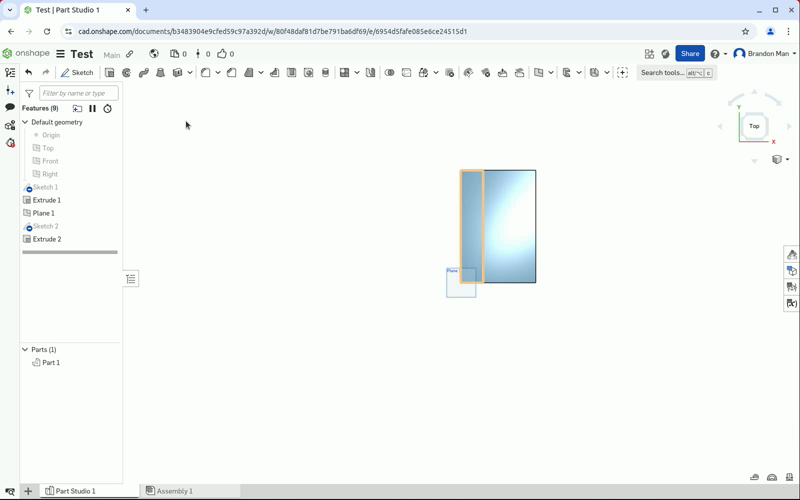
key(shift+h)
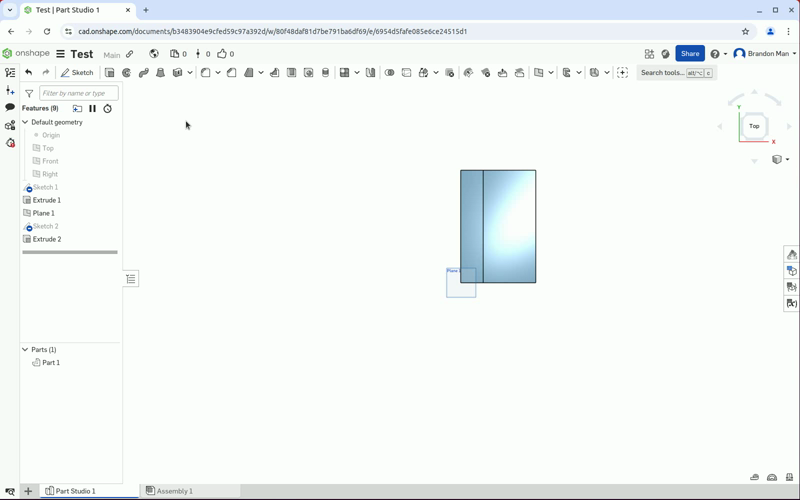
mouse_move(73, 189)
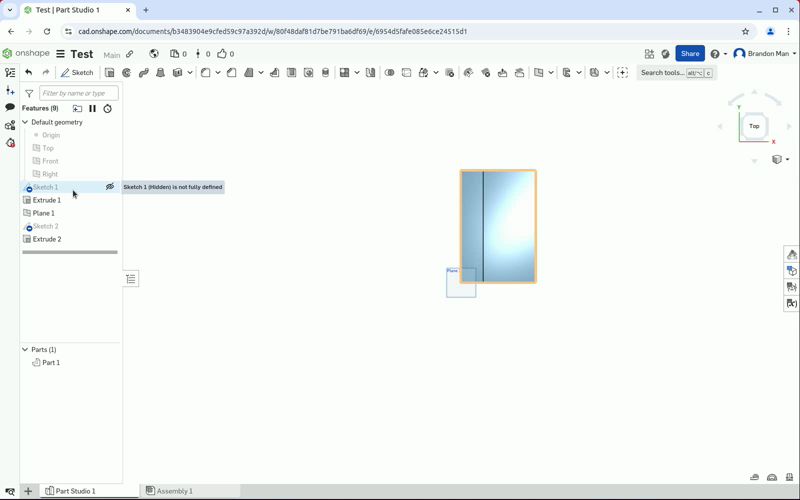
click(73, 189)
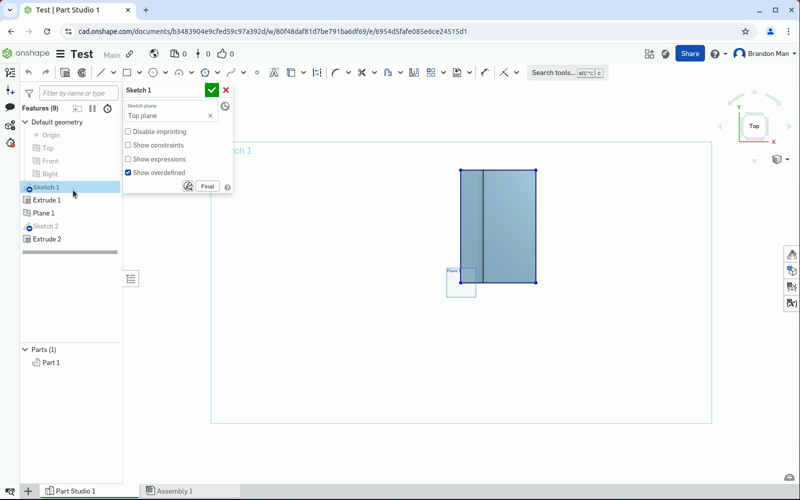
mouse_move(229, 92)
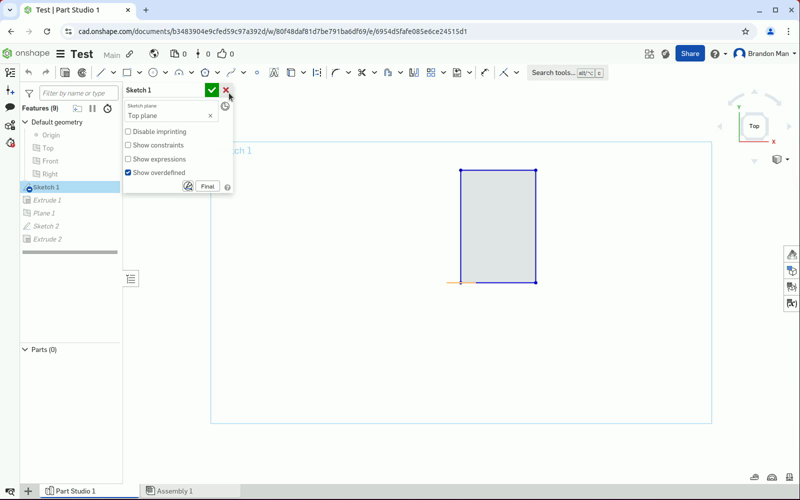
click(229, 92)
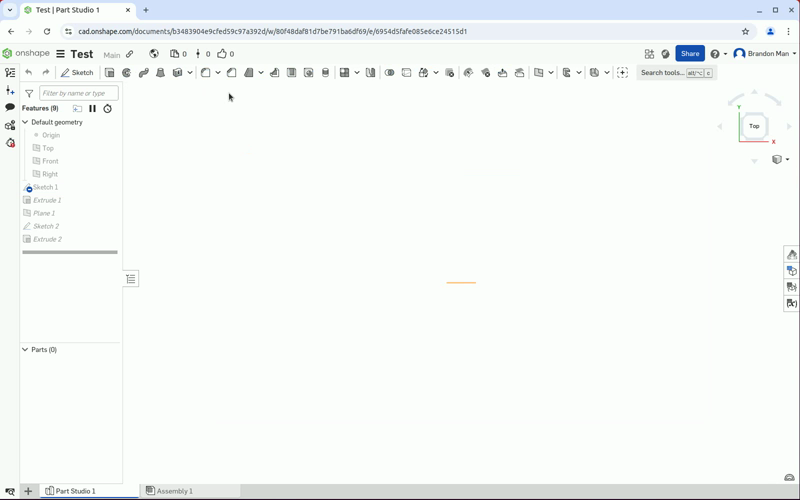
key(shift+s)
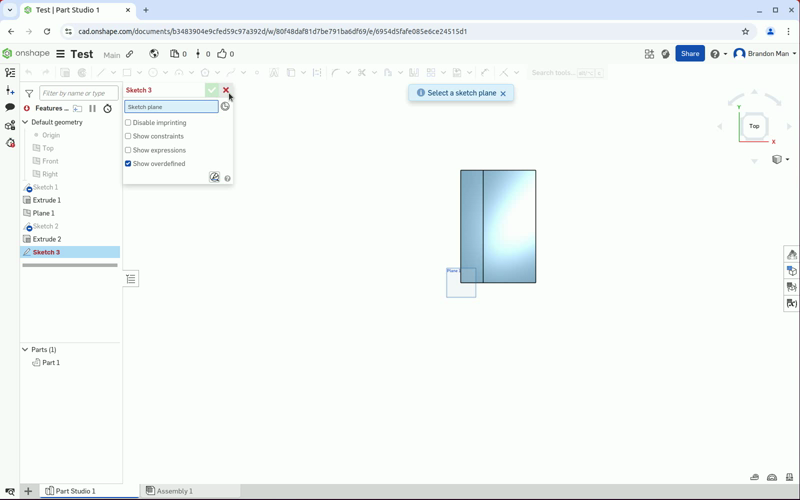
mouse_move(73, 215)
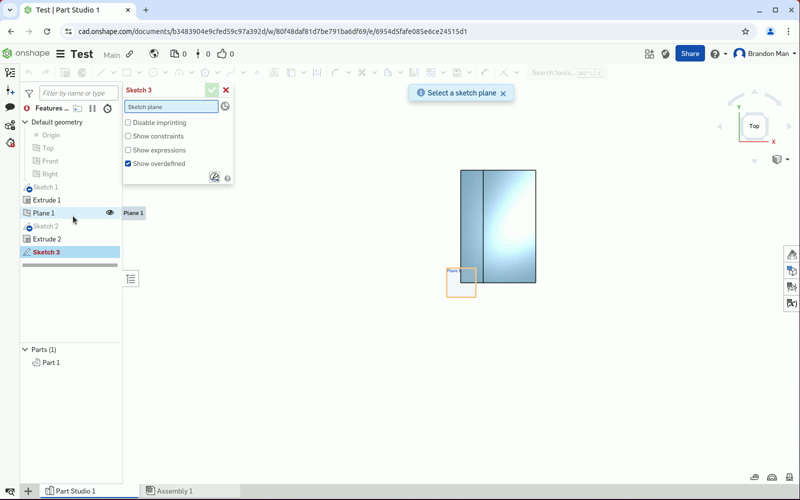
click(73, 215)
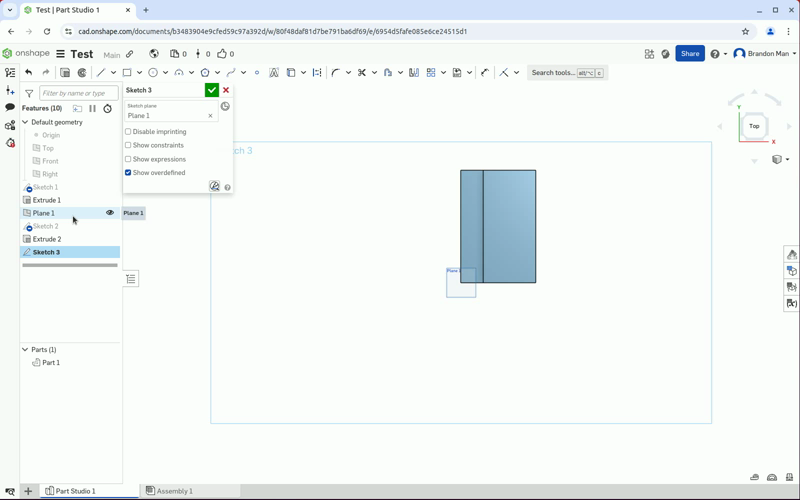
mouse_move(73, 352)
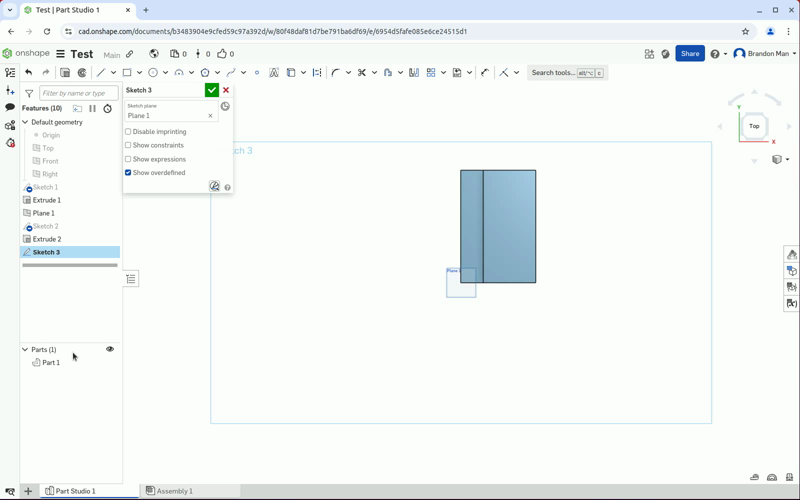
key(y)
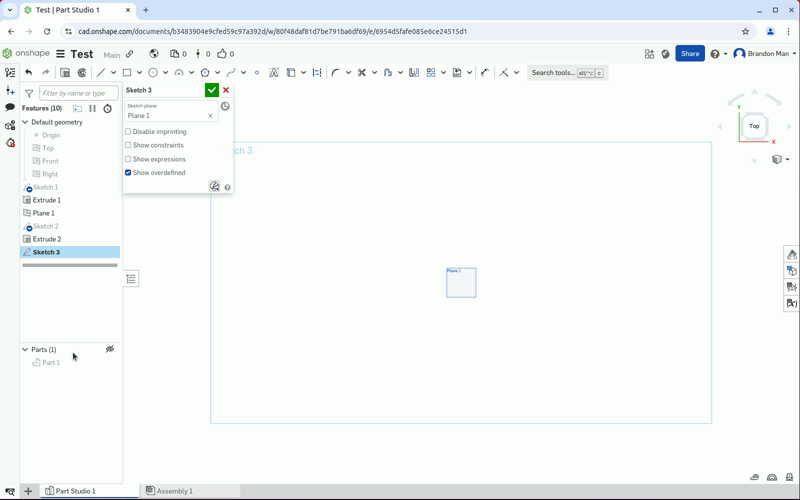
key(c)
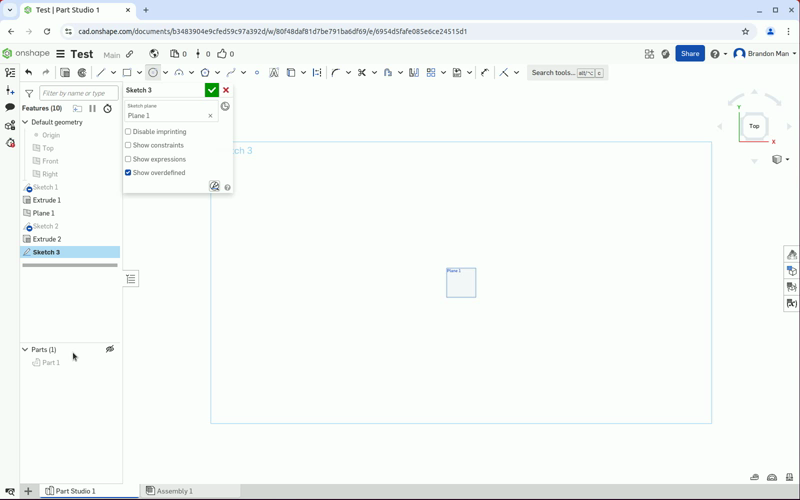
key_down(shift)
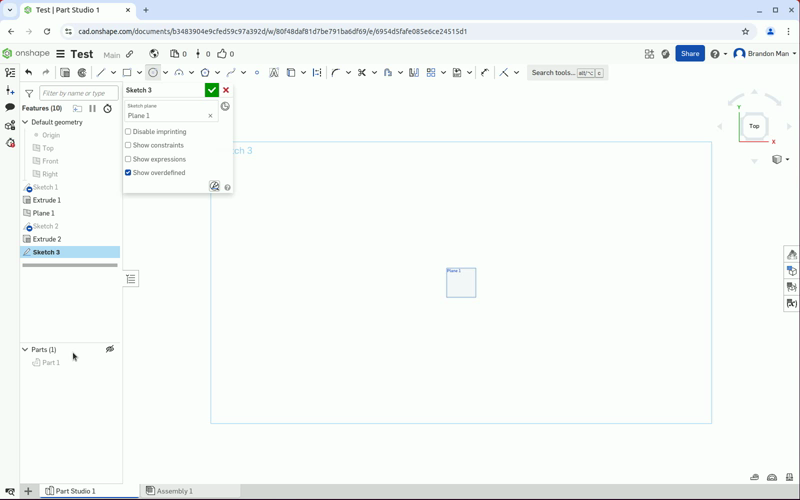
mouse_move(510, 226)
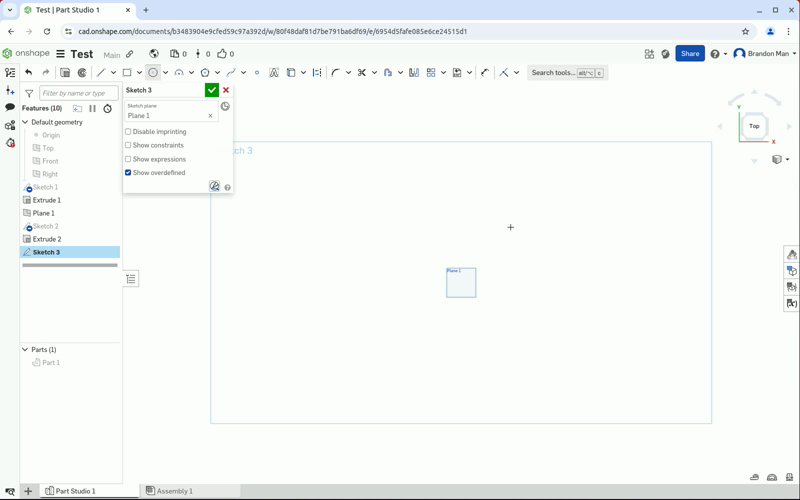
click(510, 226)
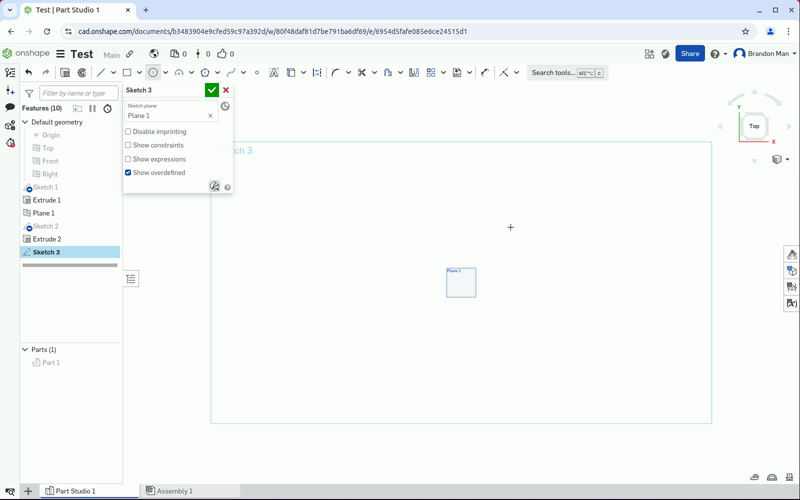
key_up(shift)
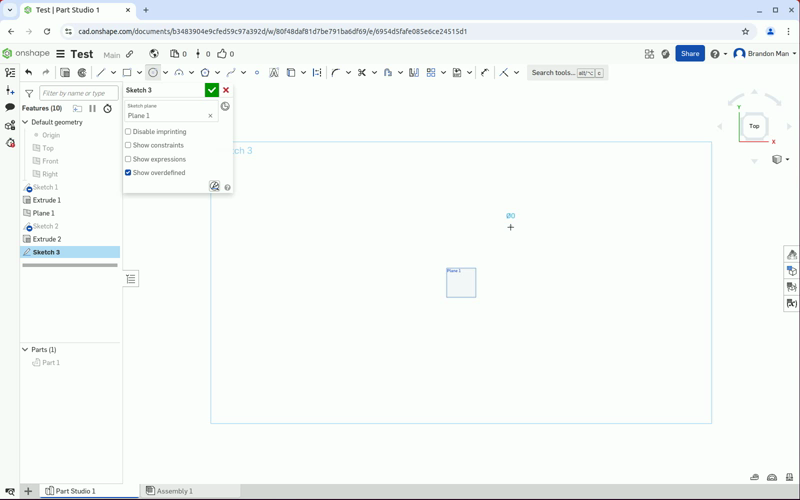
mouse_move(526, 226)
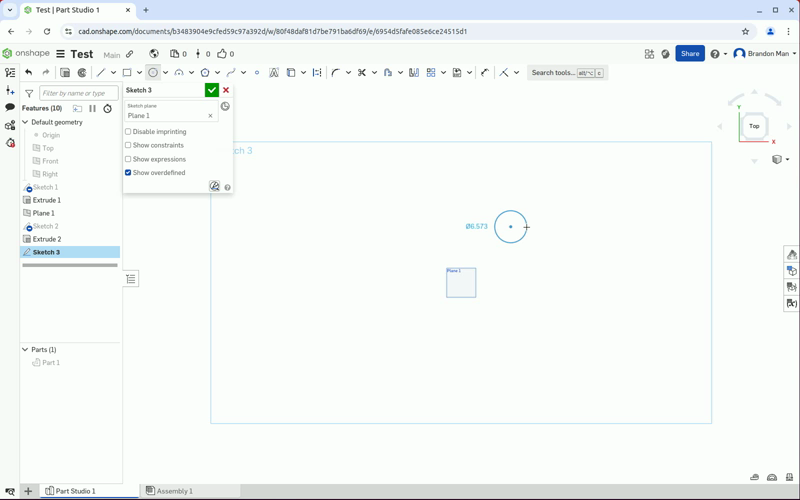
click(526, 226)
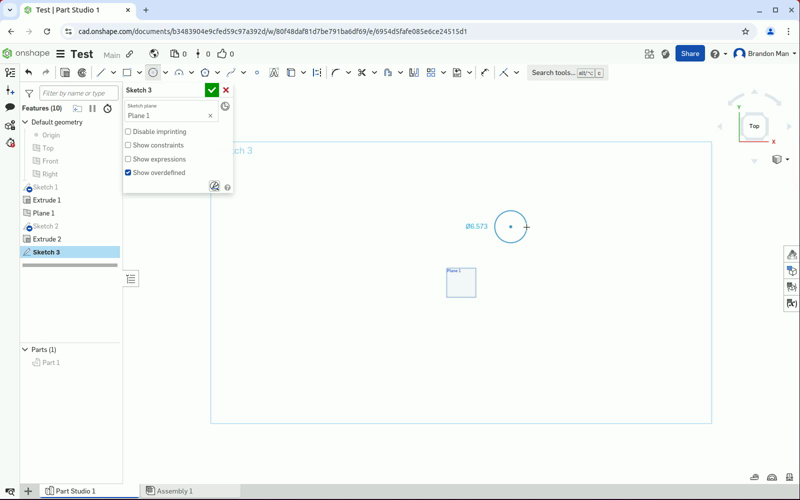
key(esc)
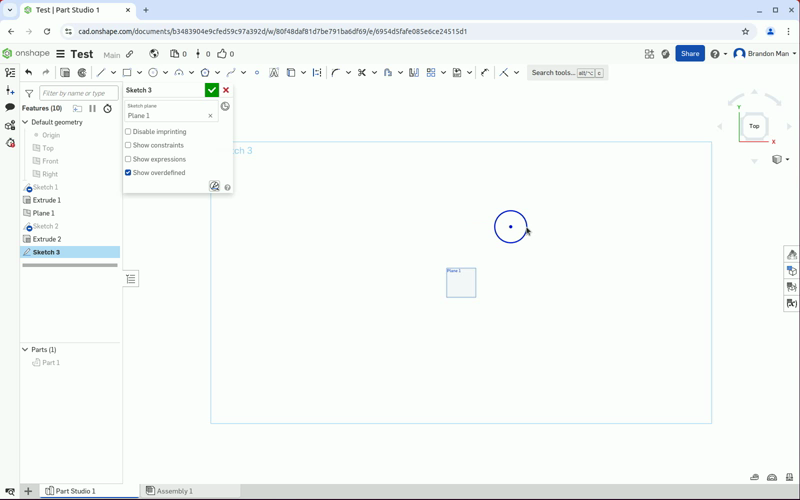
mouse_move(521, 225)
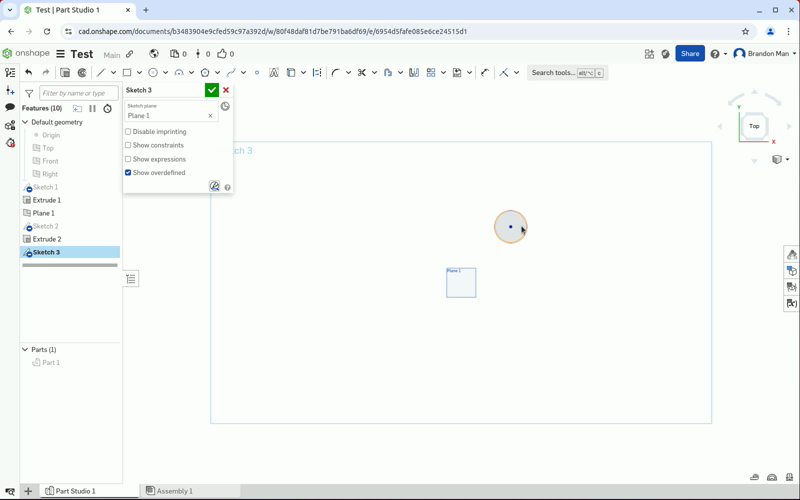
scroll(6)
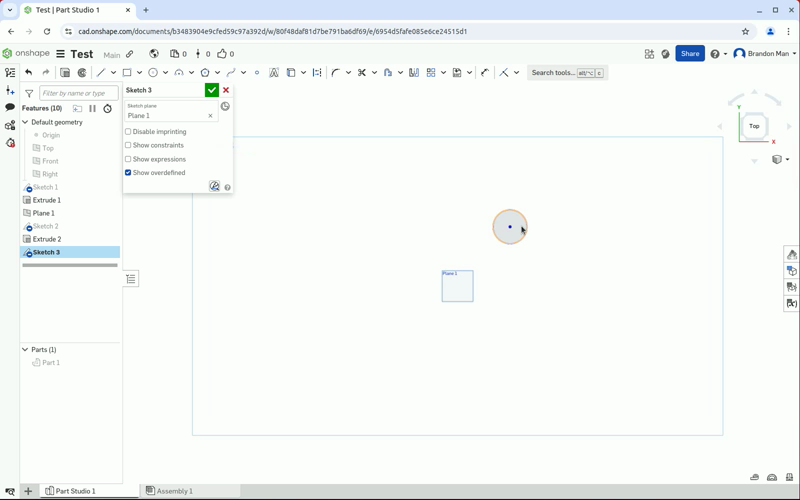
scroll(6)
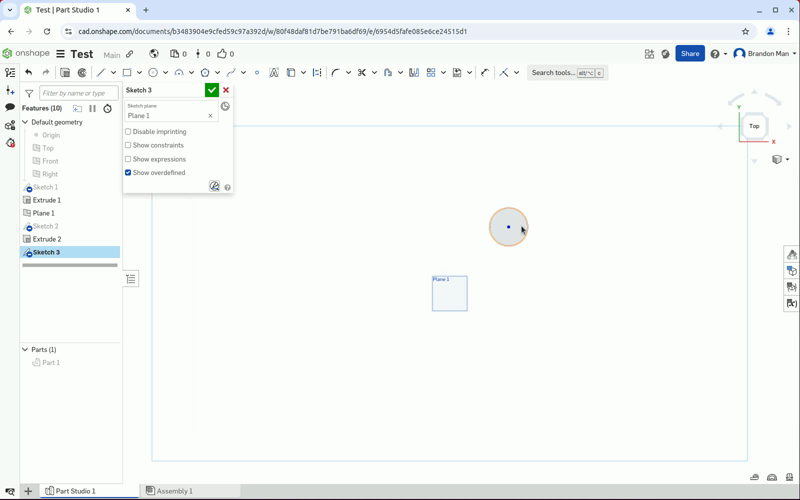
scroll(6)
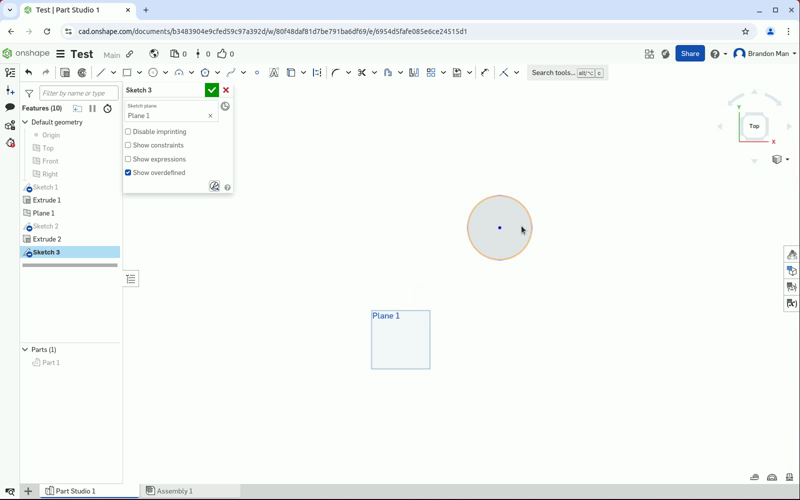
scroll(6)
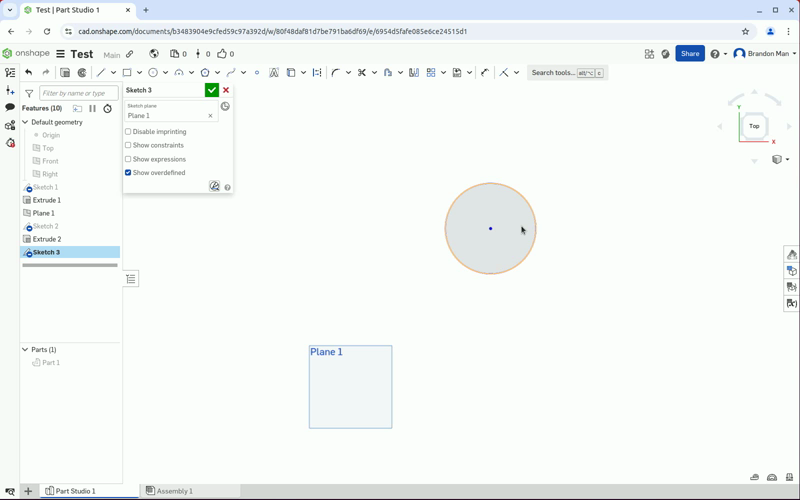
scroll(6)
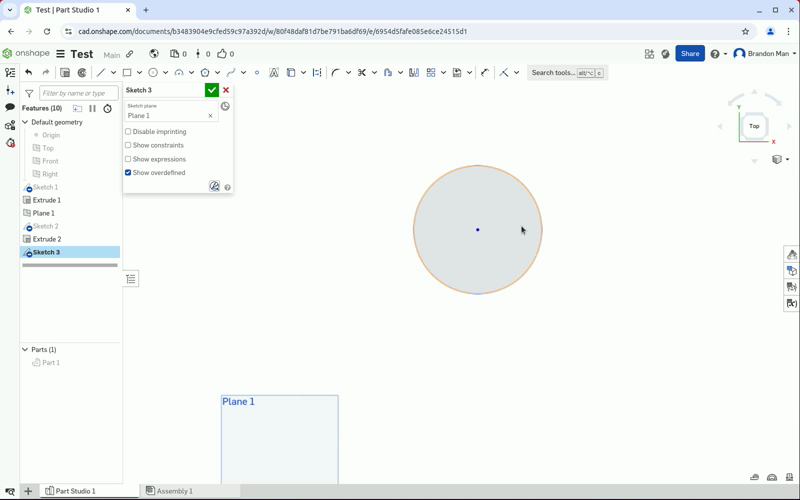
scroll(6)
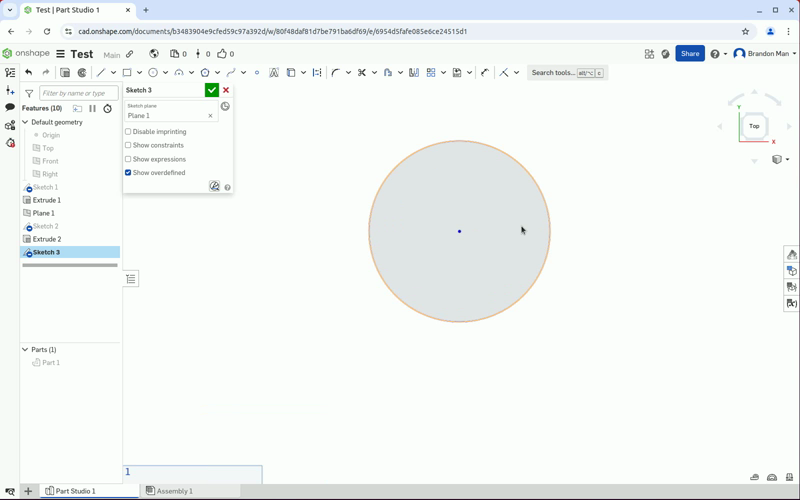
scroll(6)
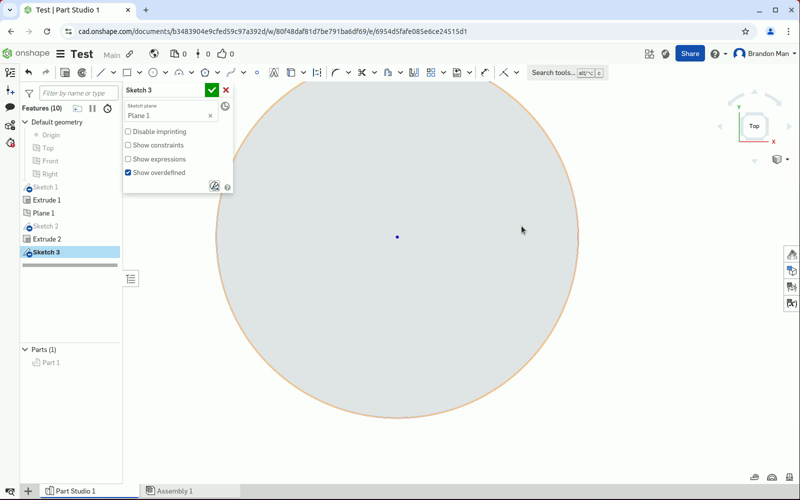
click(521, 225)
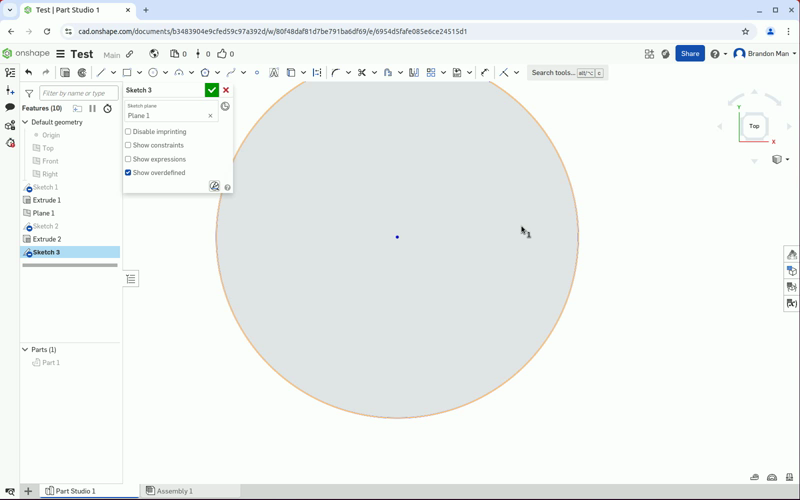
scroll(-6)
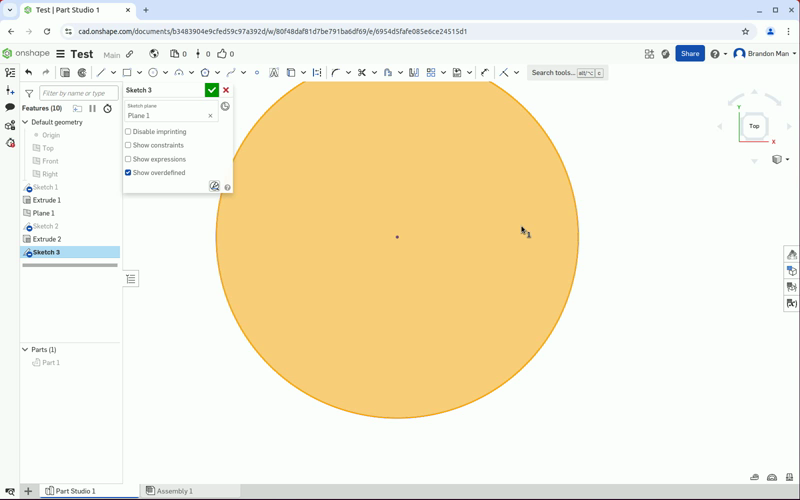
scroll(-6)
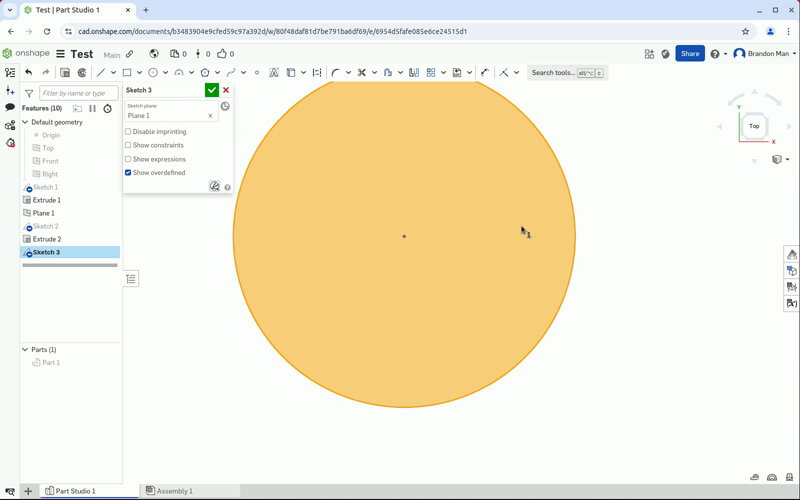
scroll(-6)
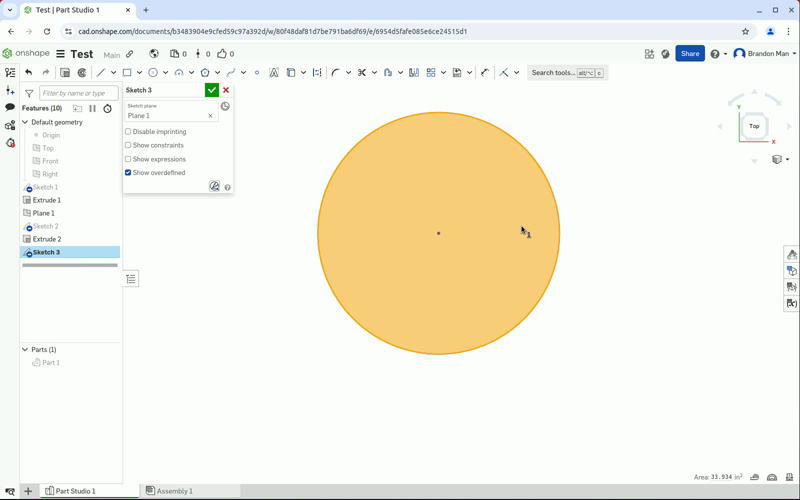
scroll(-6)
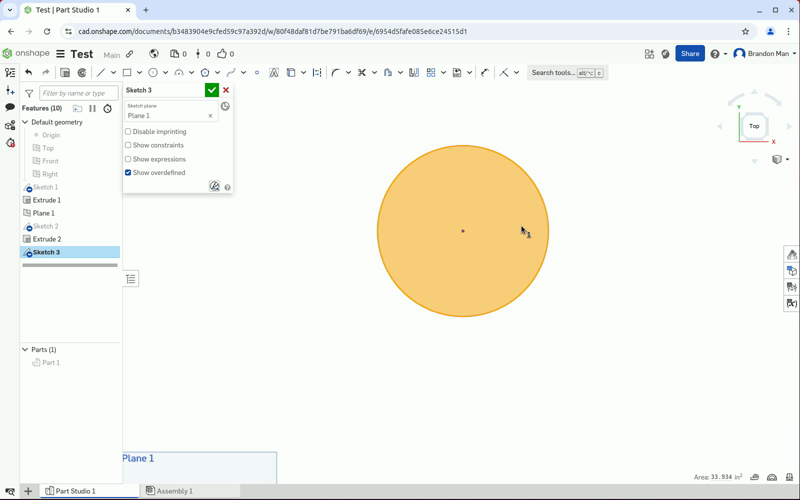
scroll(-6)
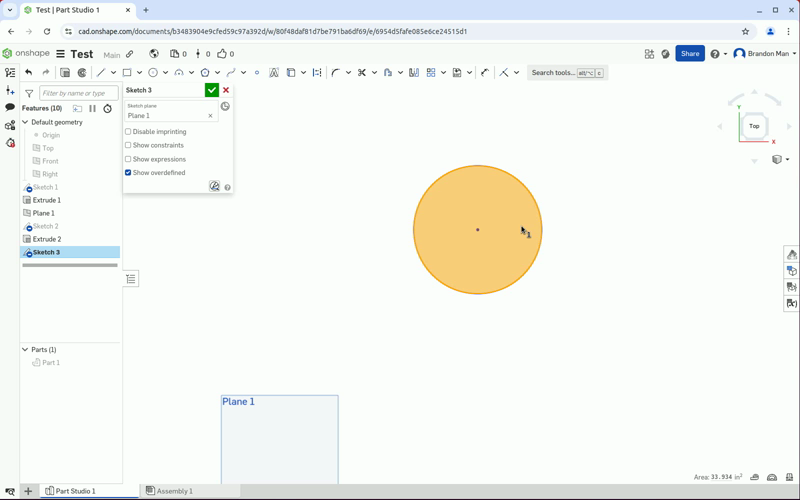
scroll(-6)
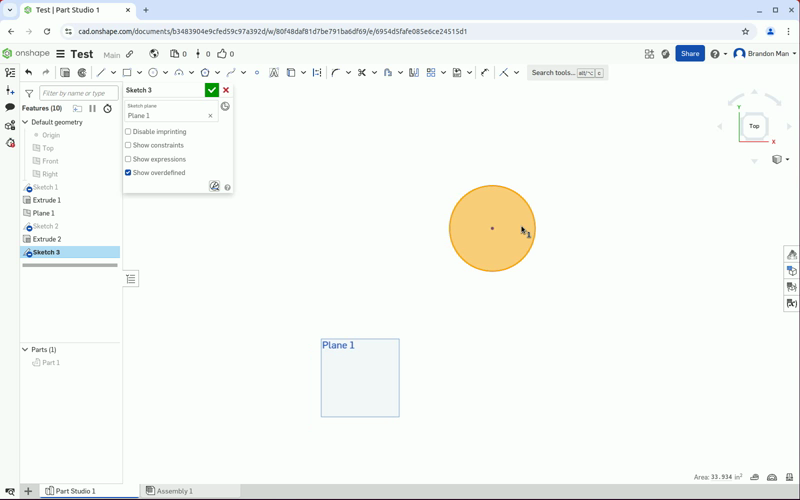
scroll(-6)
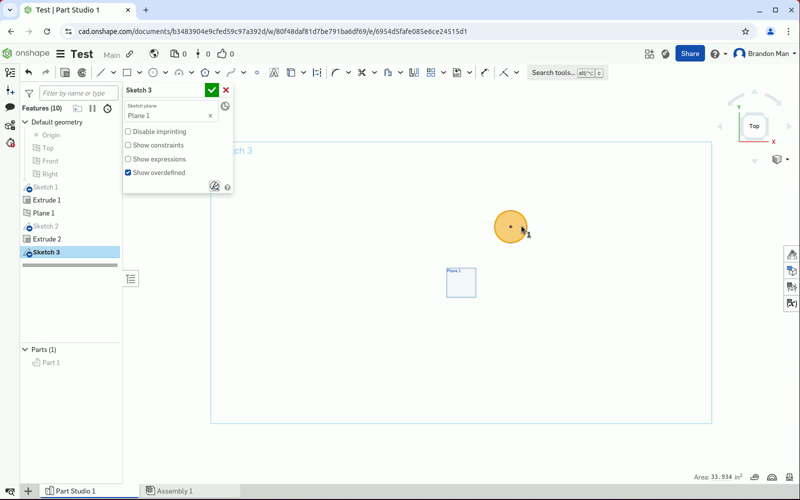
mouse_move(73, 352)
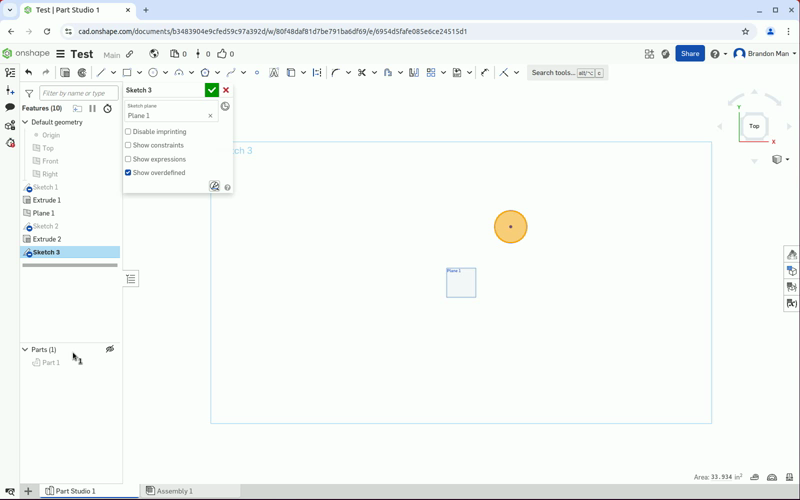
key(shift+y)
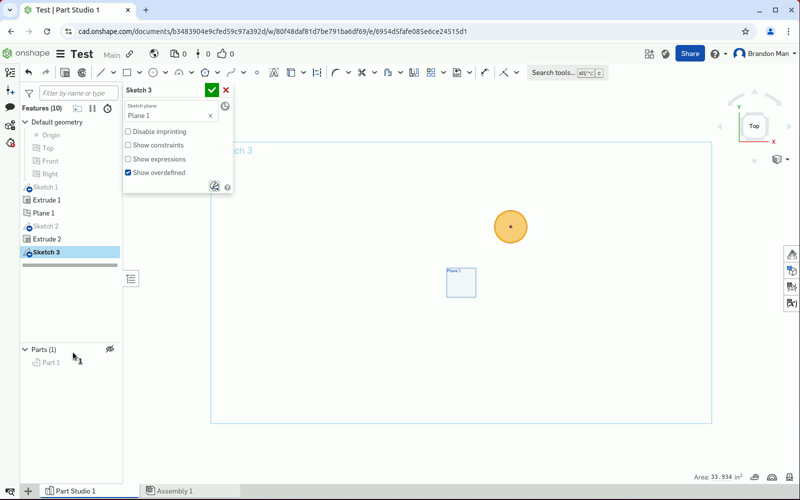
key(shift+e)
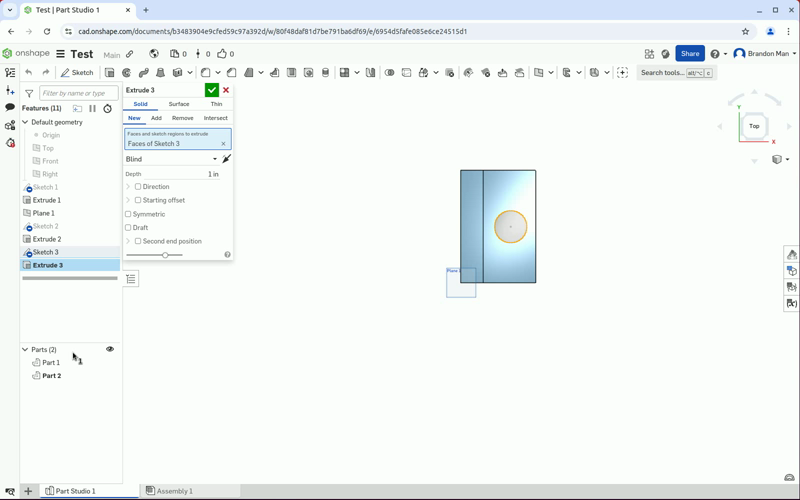
mouse_move(143, 106)
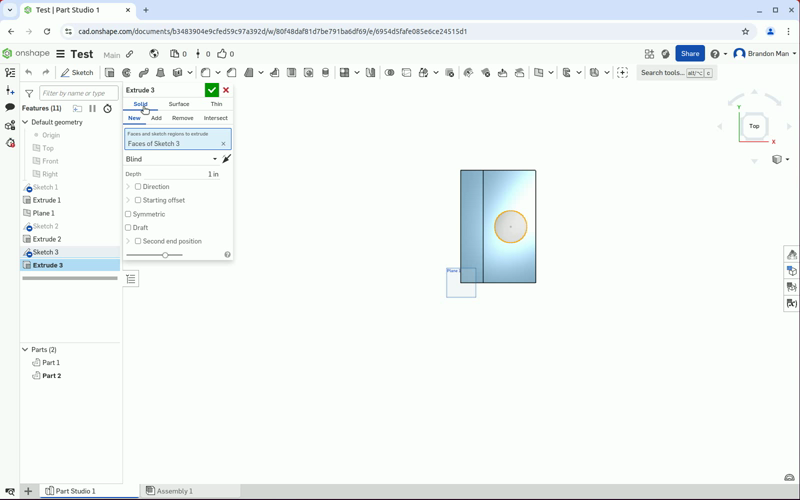
click(143, 106)
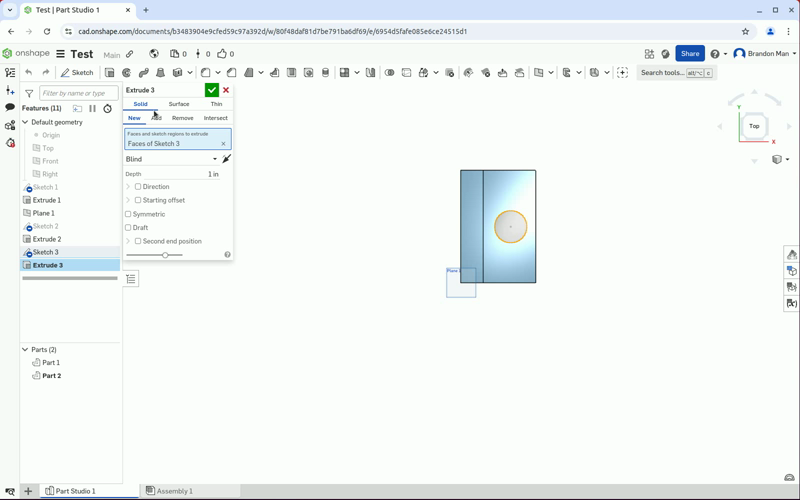
mouse_move(186, 120)
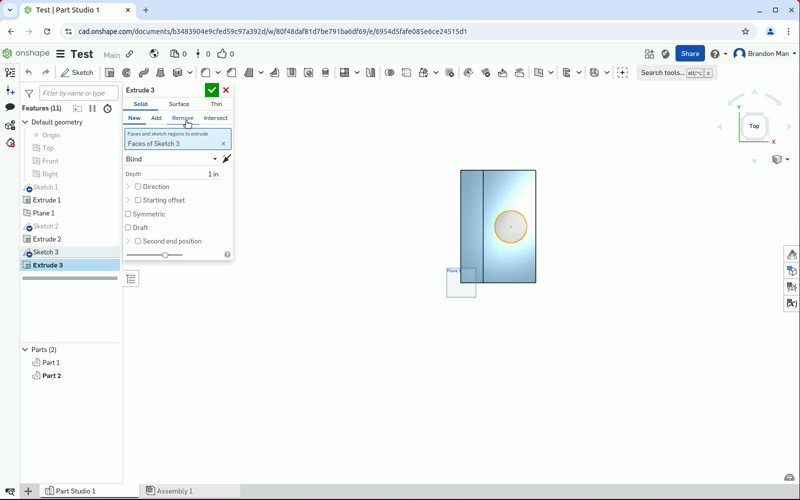
click(186, 120)
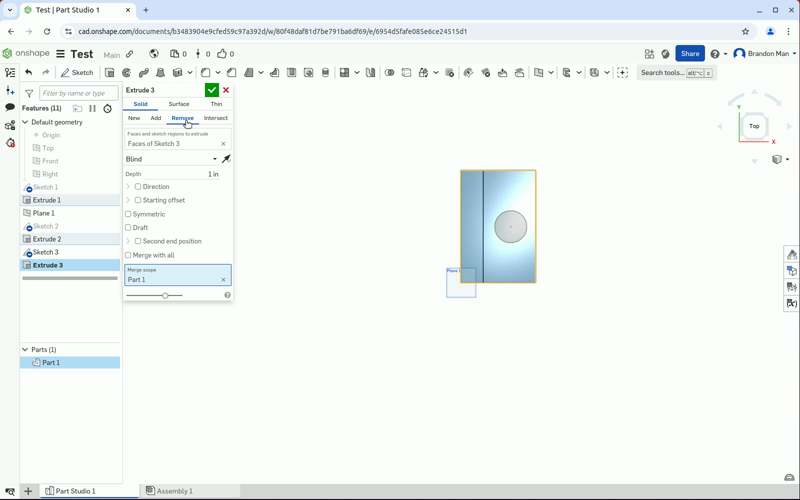
key(tab, 4)
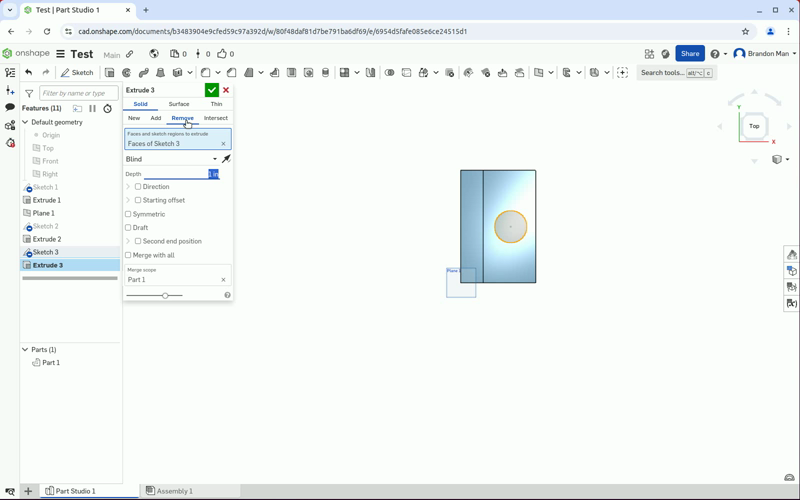
text(30.811)
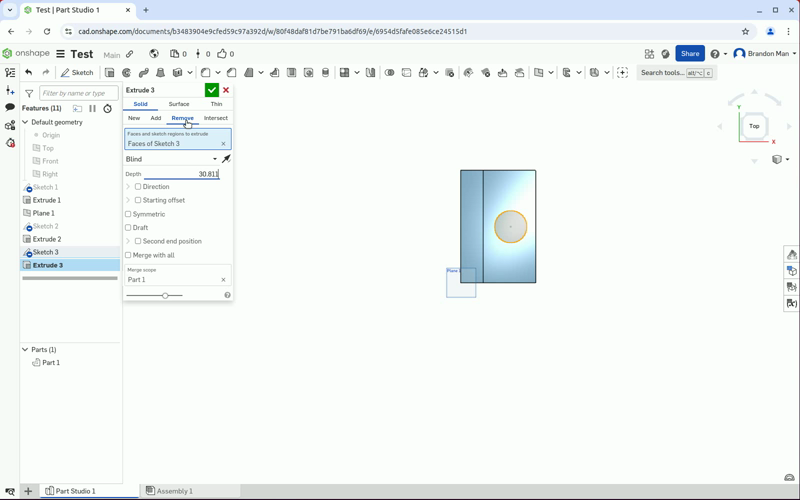
key(tab, 6)
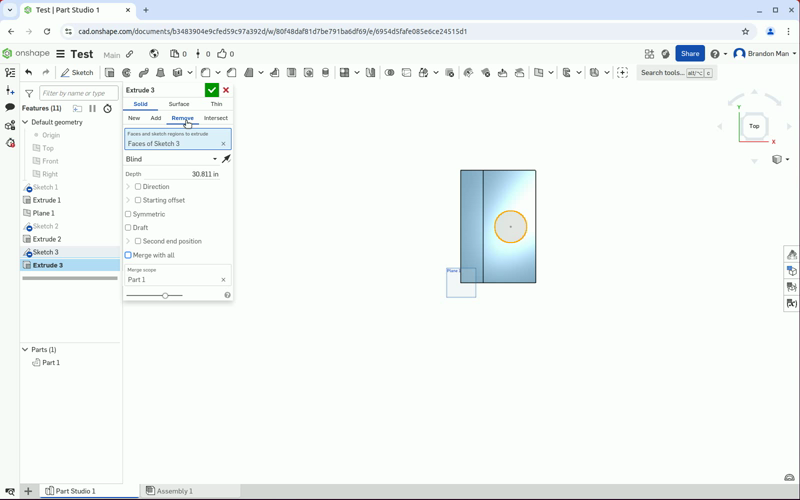
key(space)
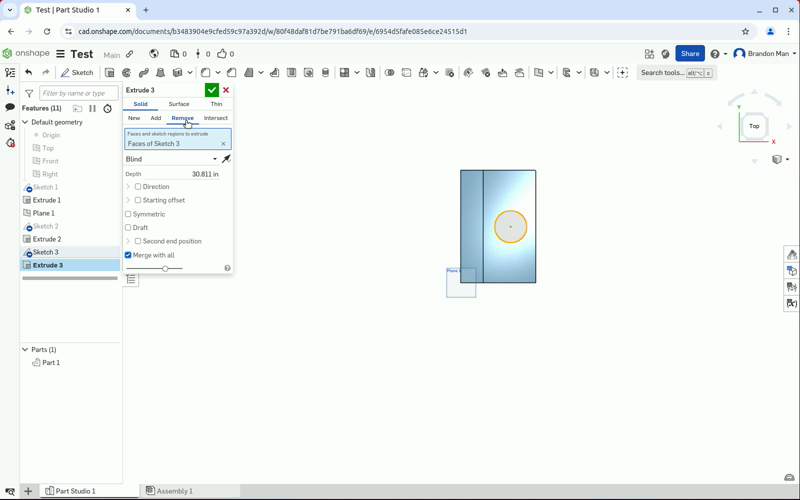
key(enter)
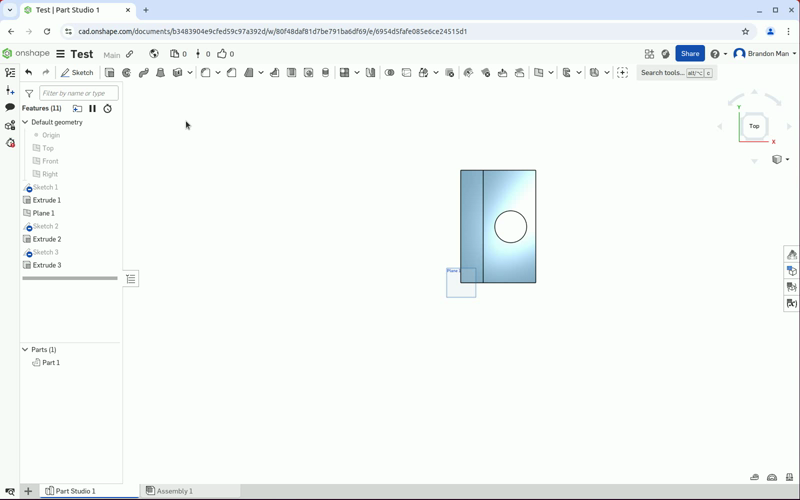
key(shift+h)
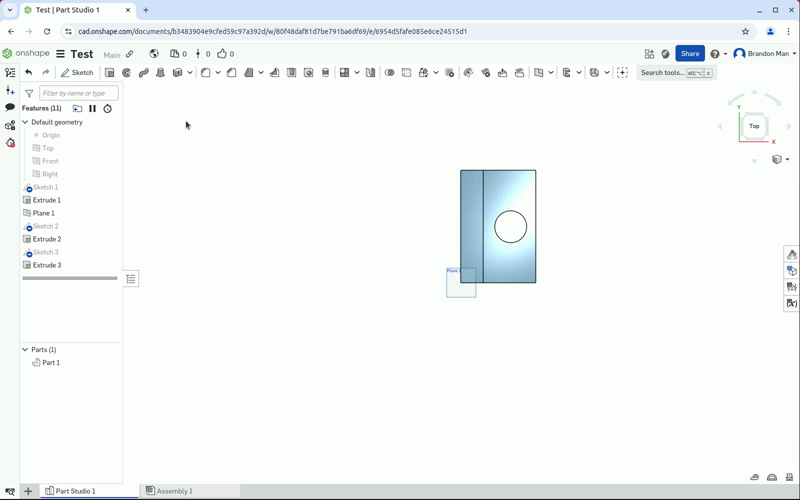
key(shift+h)
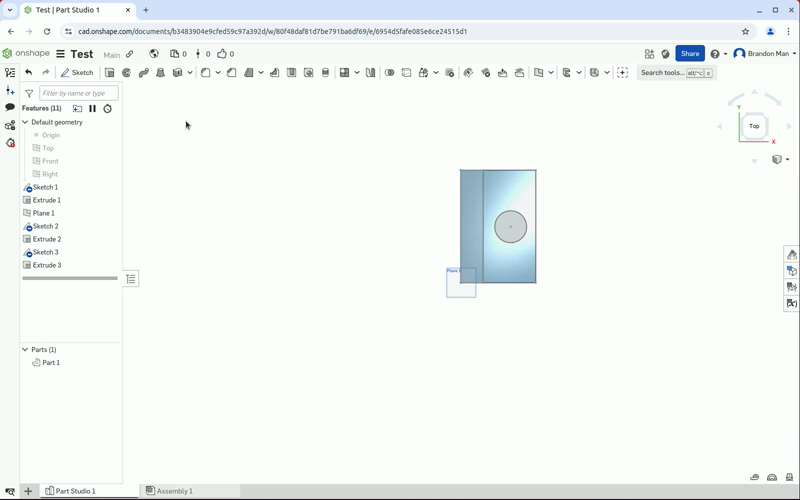
key(shift+7)
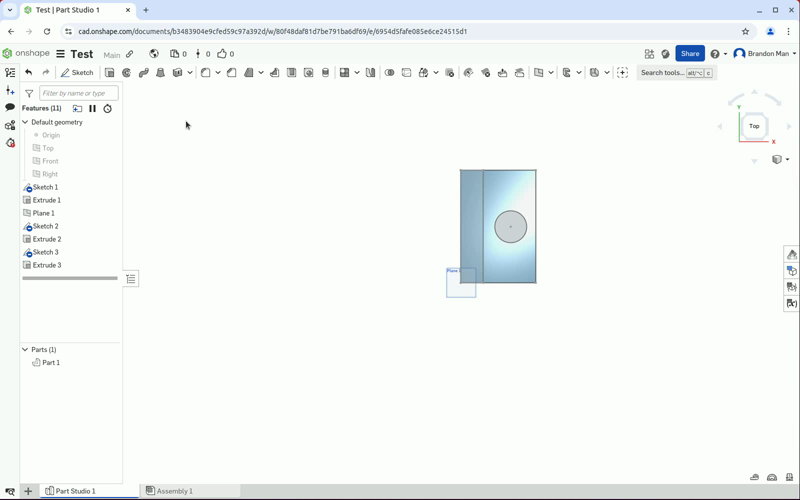
key(up, 3)
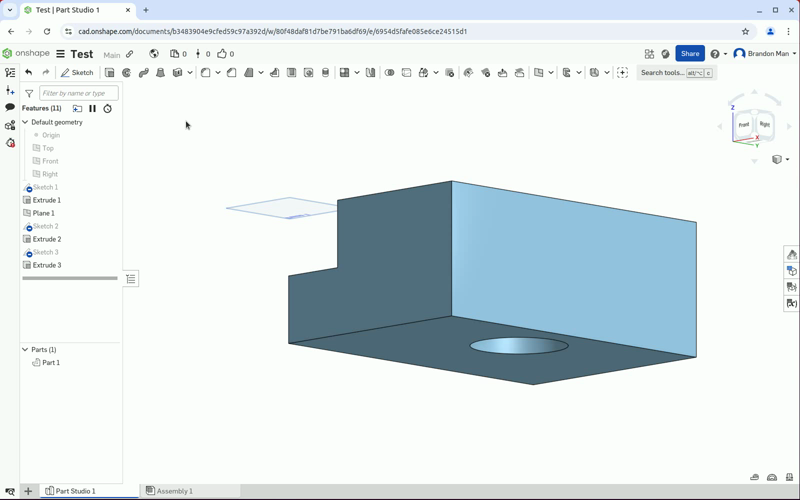
key(left, 3)
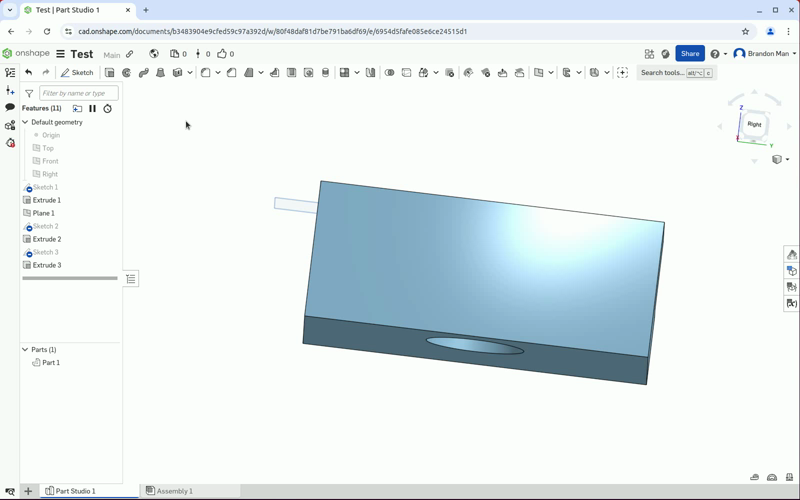
key(right, 3)
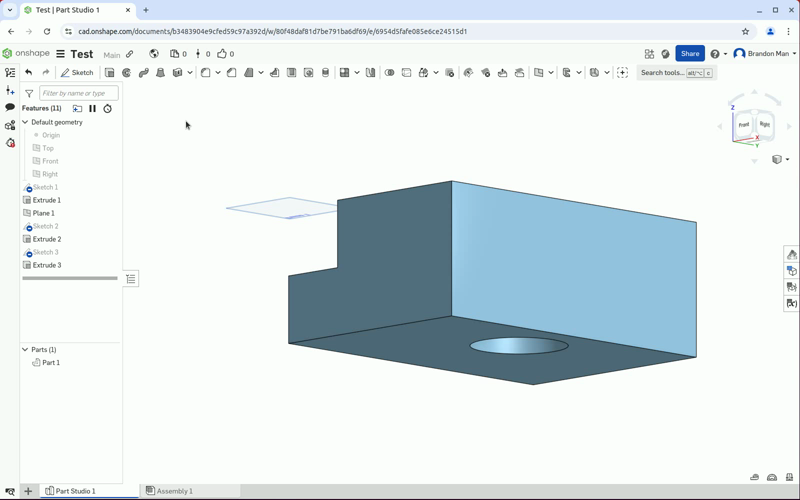
key(down, 3)
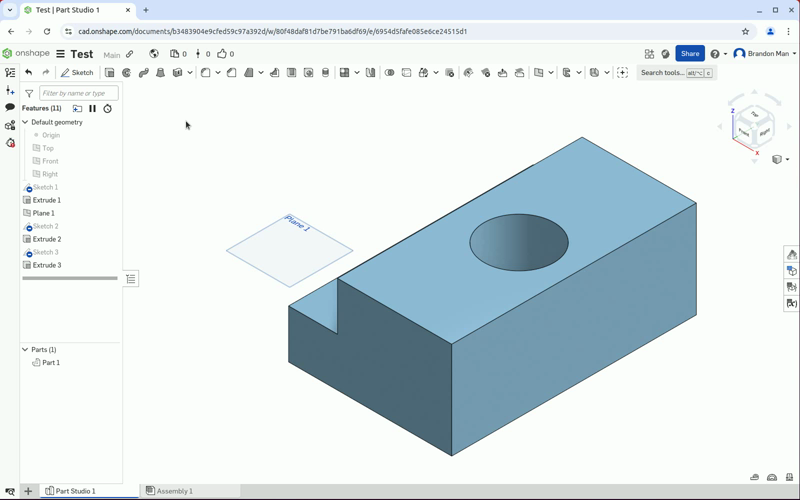
mouse_move(73, 189)
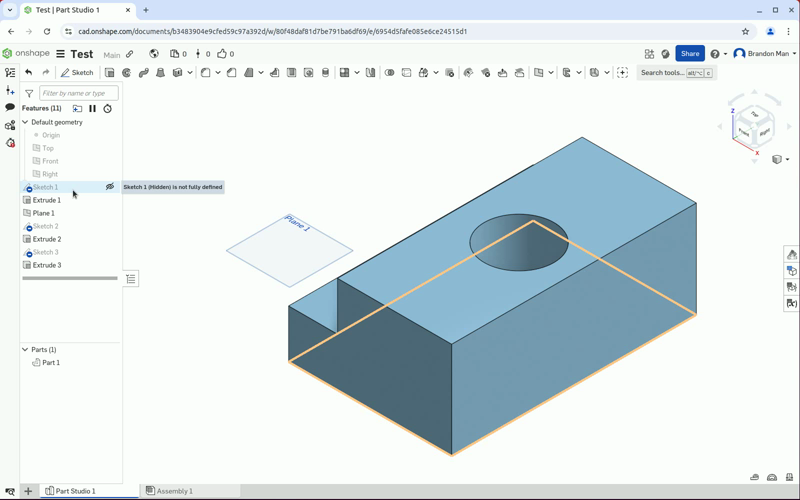
click(73, 189)